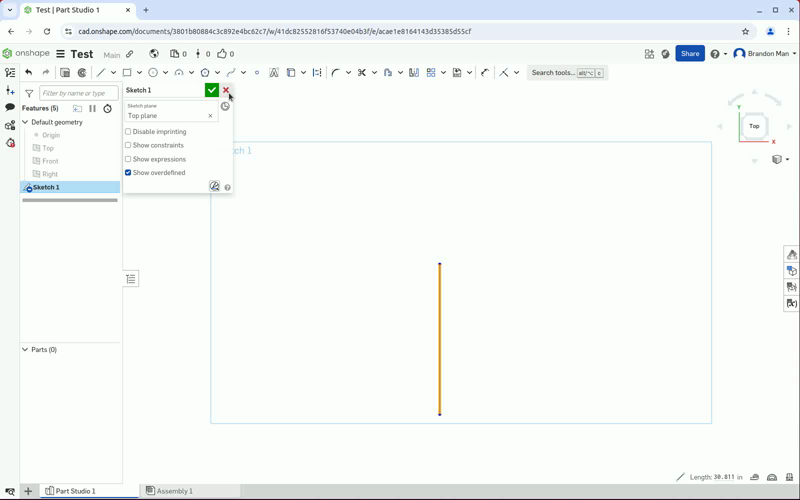
key(shift+h)
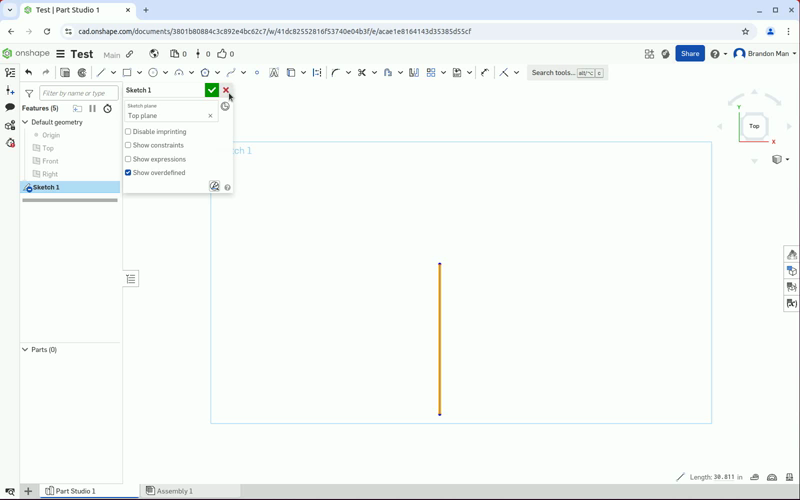
key(shift+s)
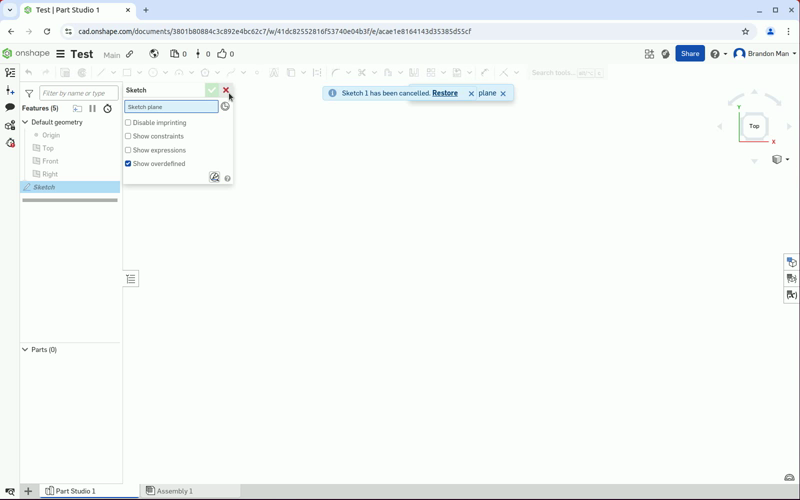
mouse_move(73, 150)
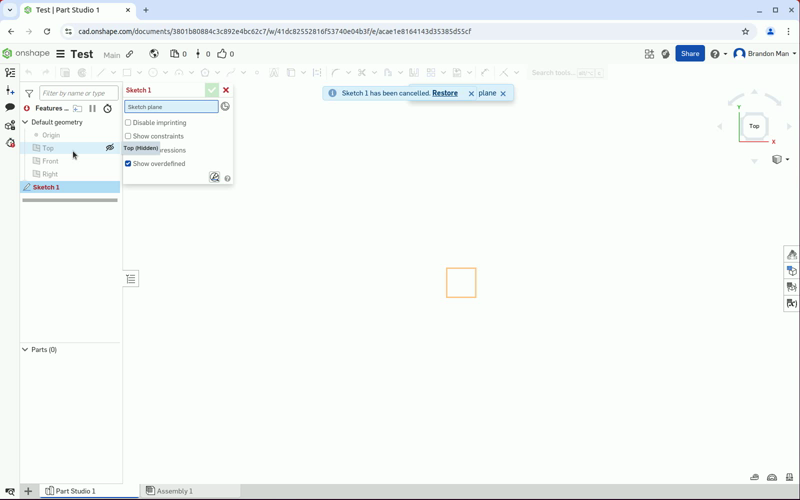
click(73, 150)
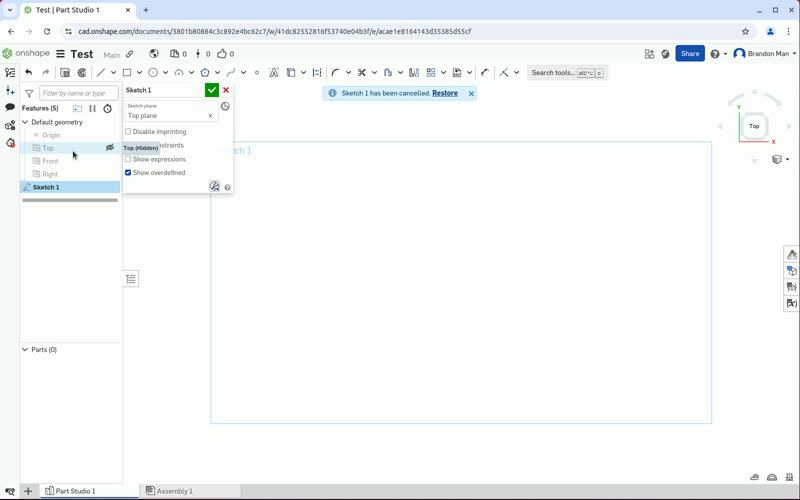
mouse_move(73, 352)
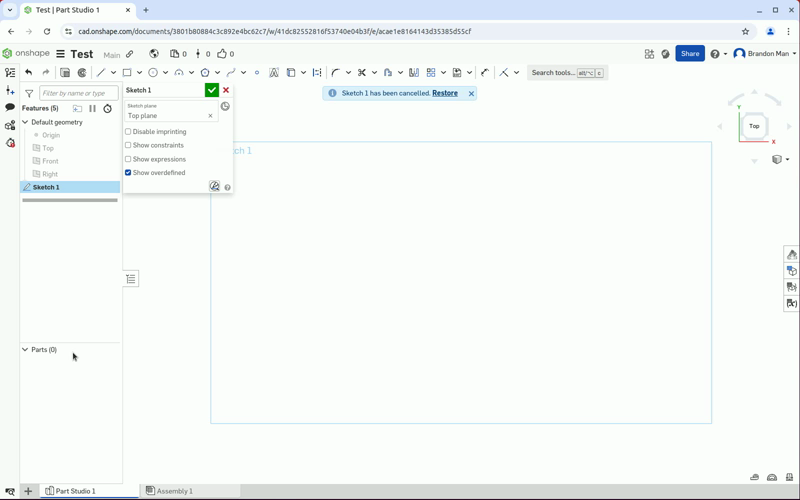
key(y)
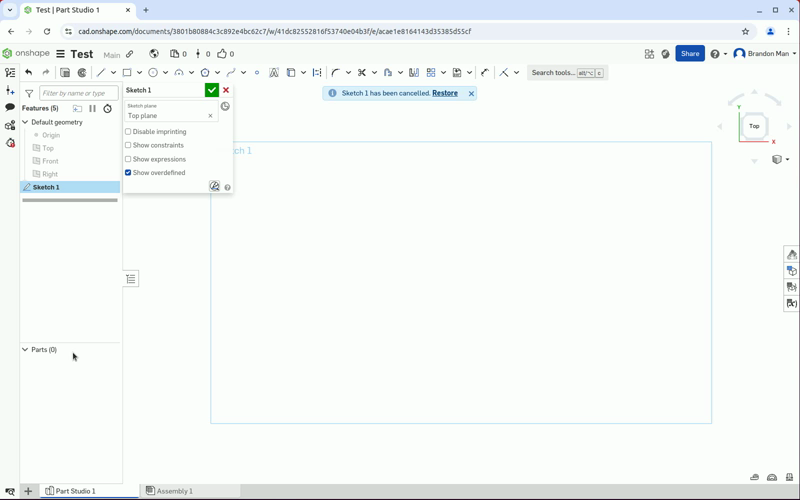
key(l)
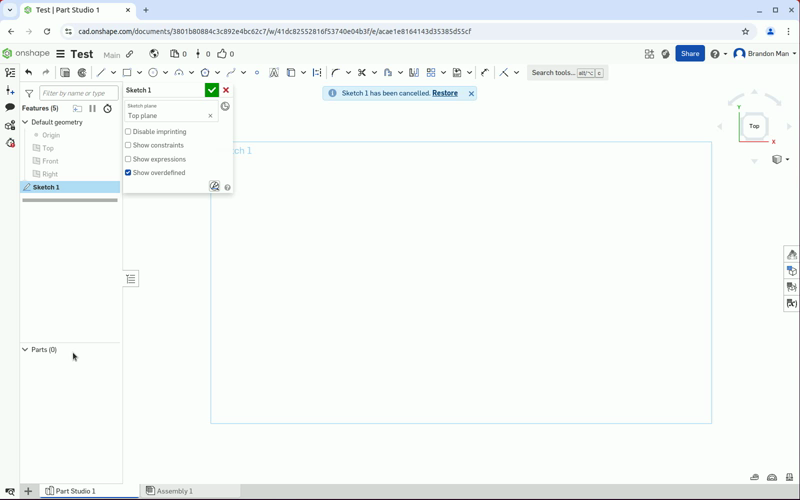
key_down(shift)
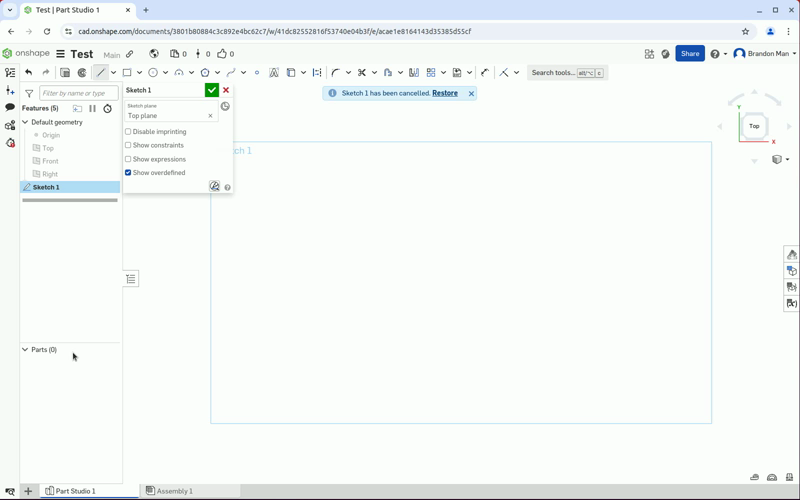
mouse_move(366, 282)
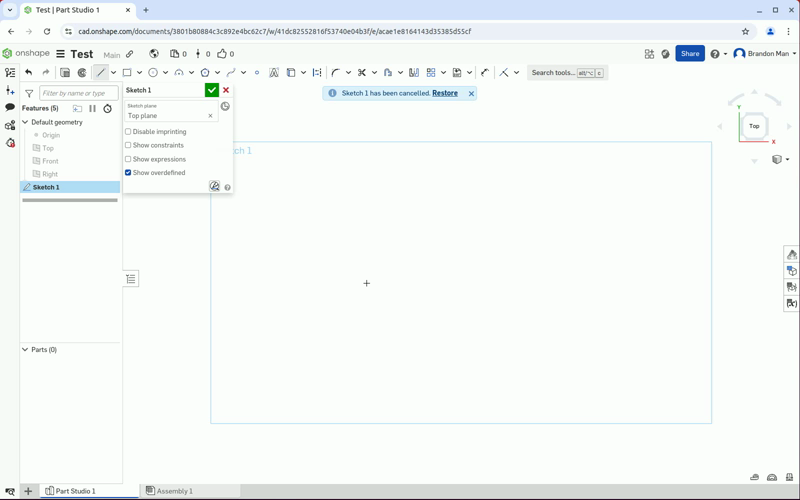
click(366, 282)
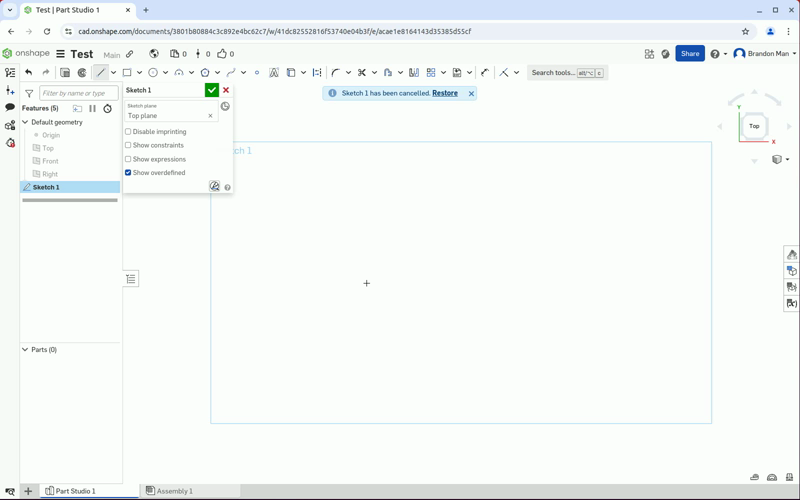
key_up(shift)
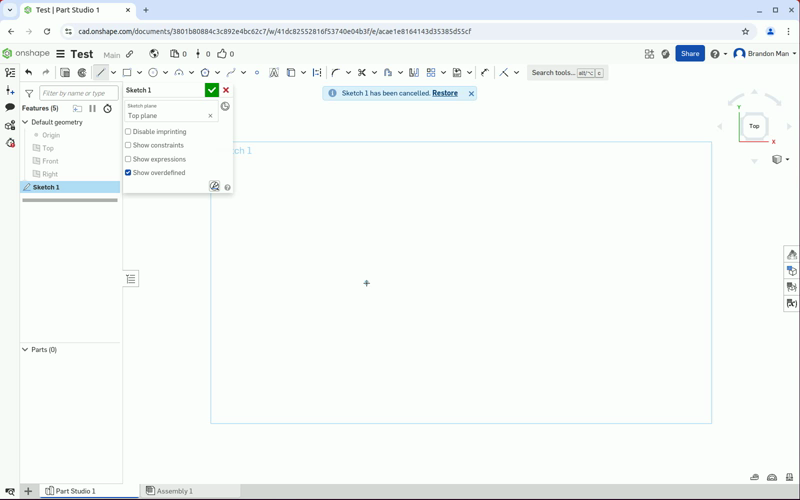
key_down(shift)
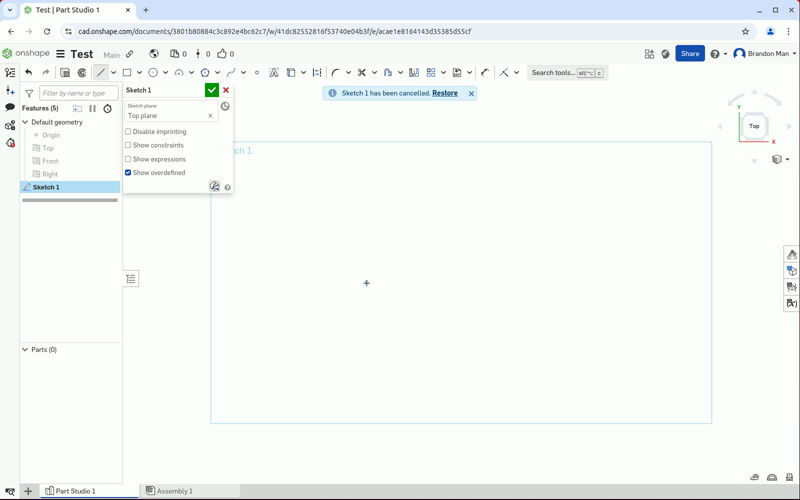
mouse_move(442, 282)
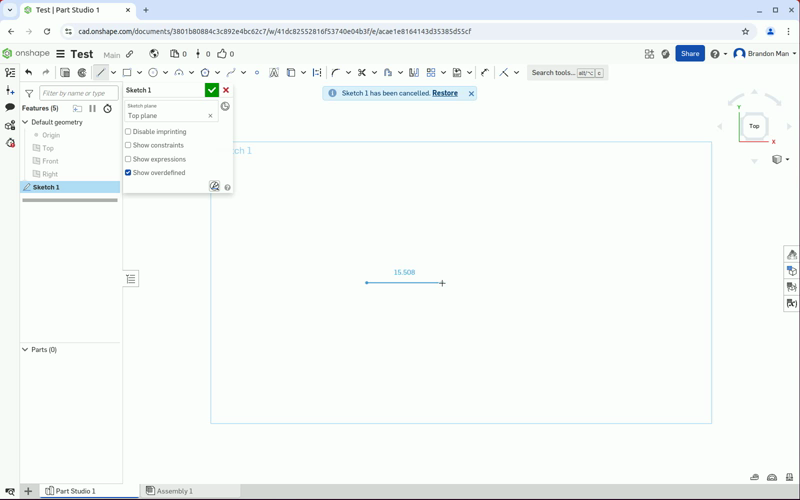
click(442, 282)
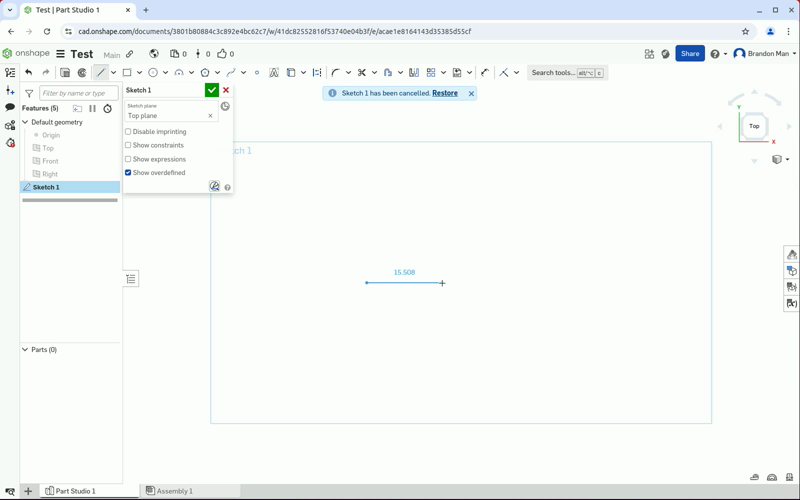
key_up(shift)
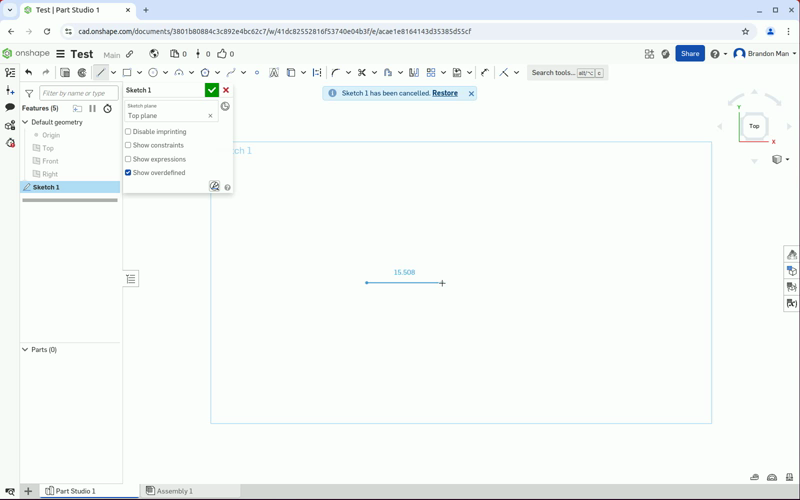
key_down(shift)
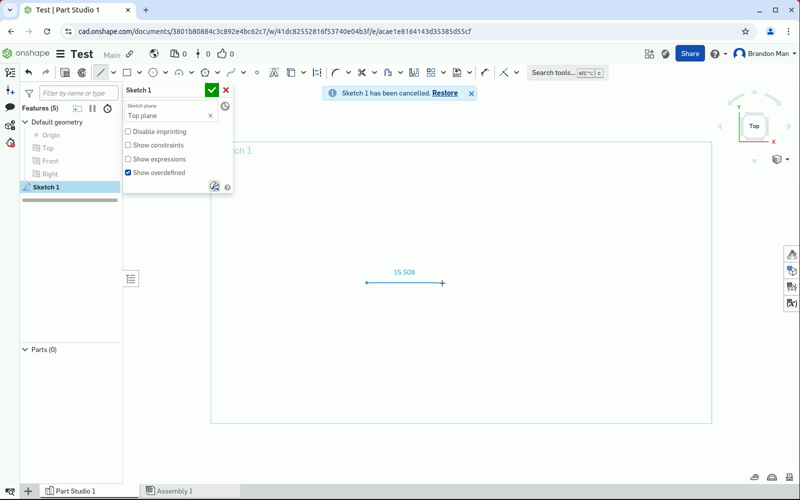
mouse_move(472, 282)
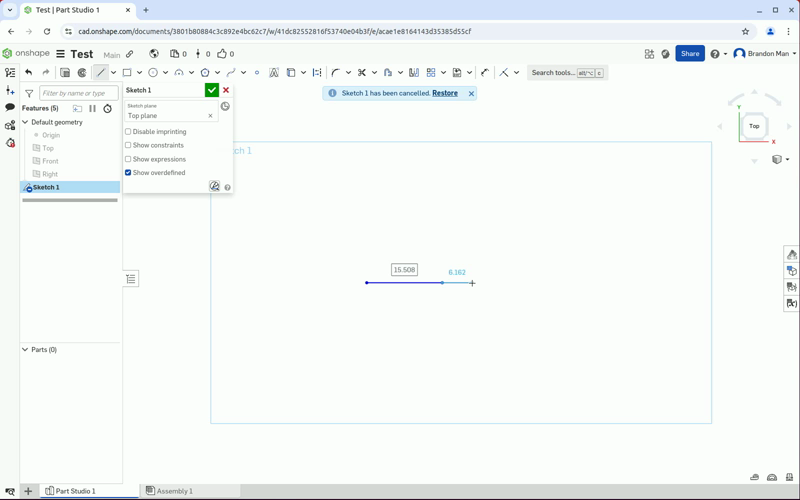
mouse_move(442, 244)
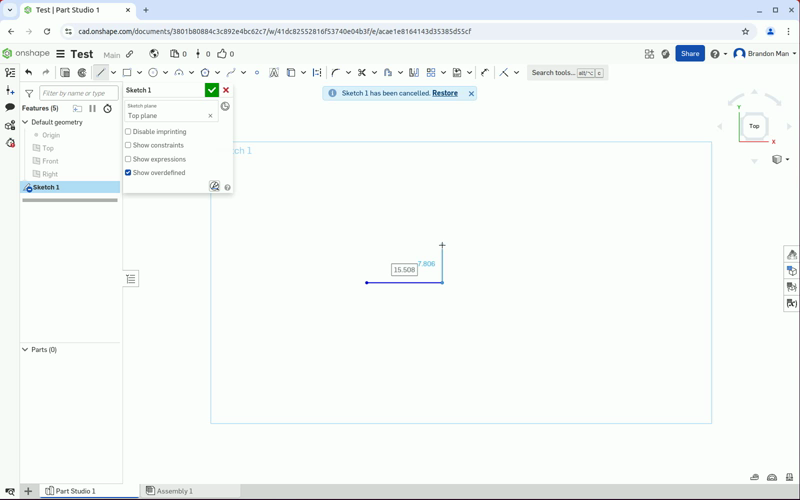
click(442, 244)
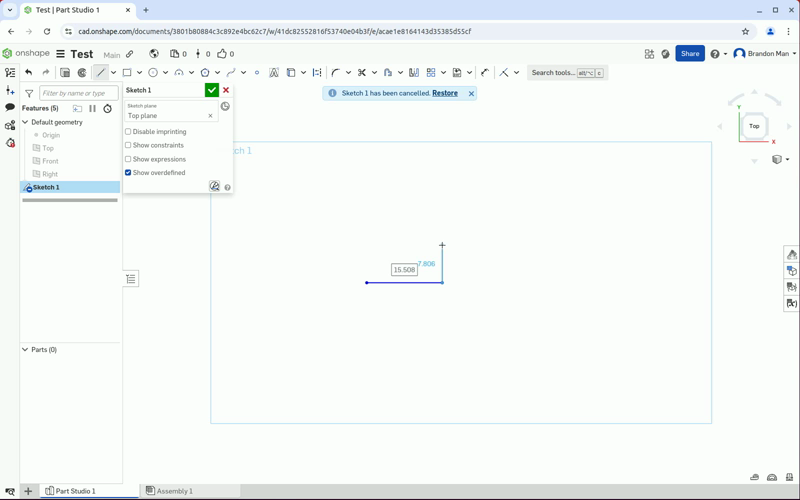
key_up(shift)
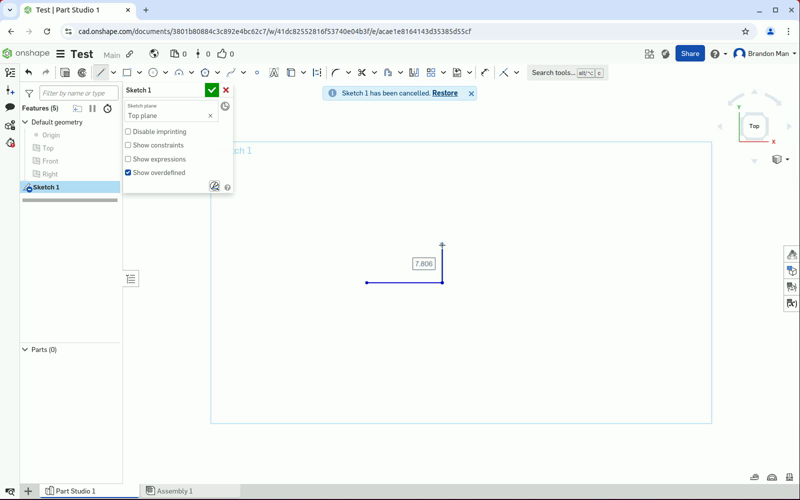
key_down(shift)
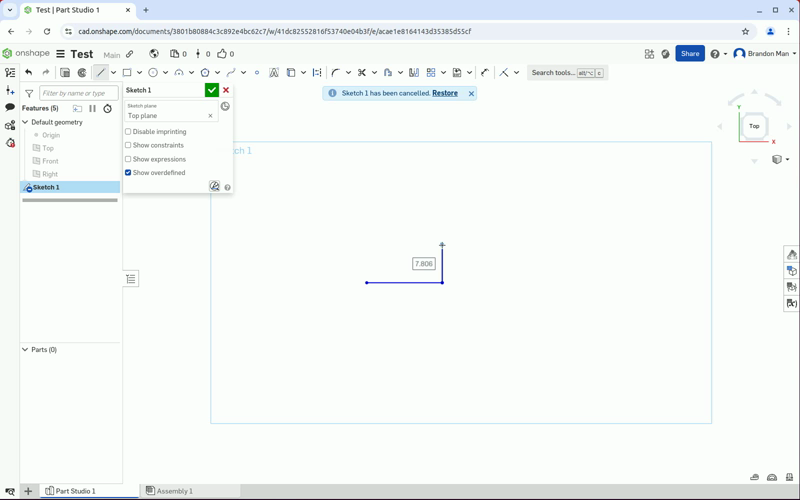
mouse_move(366, 244)
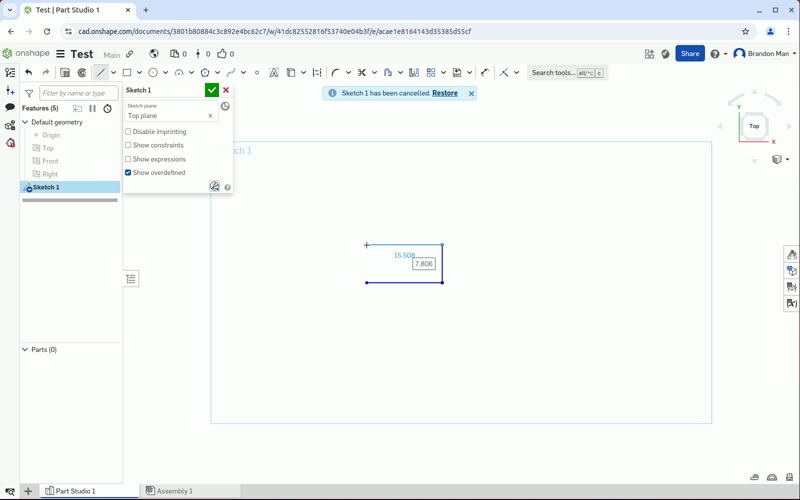
click(366, 244)
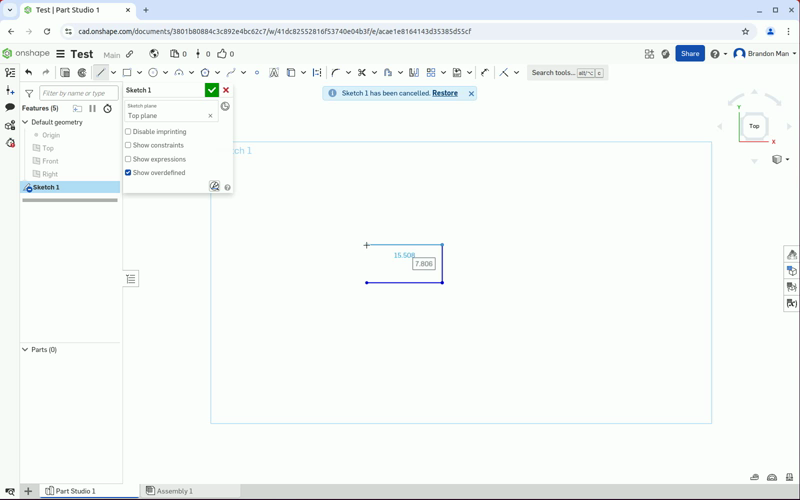
key_up(shift)
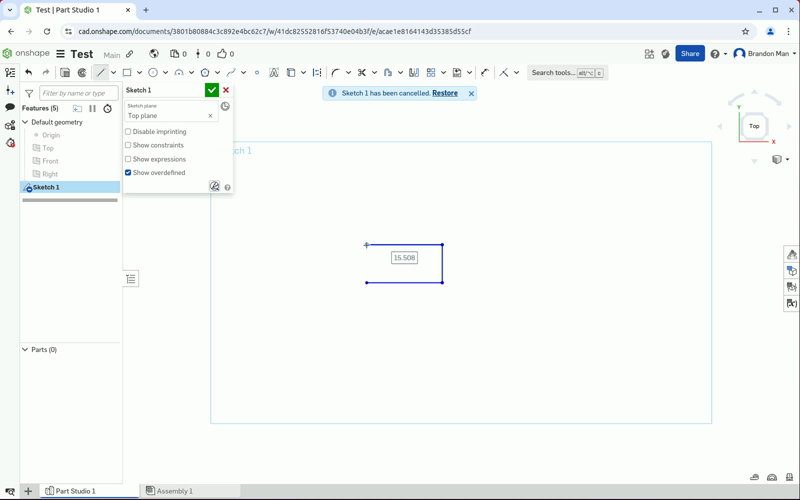
mouse_move(396, 244)
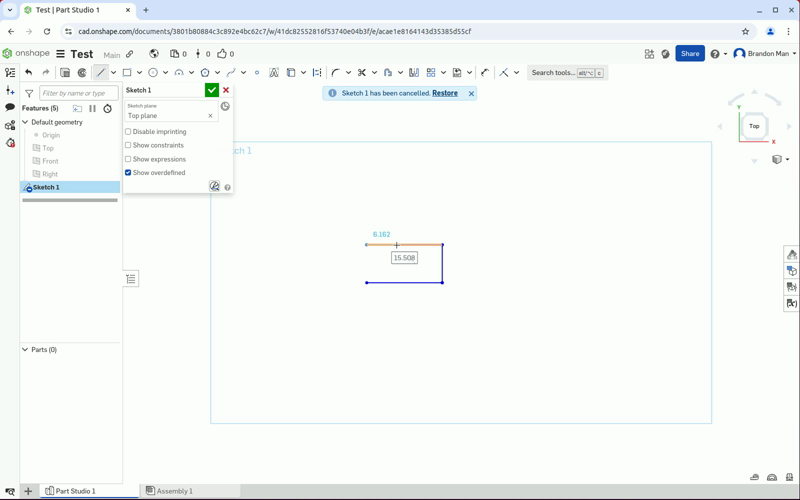
key_down(shift)
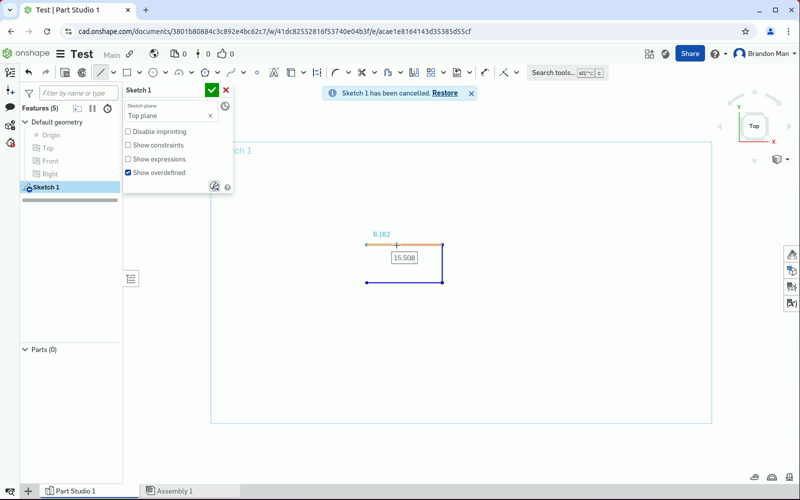
mouse_move(366, 282)
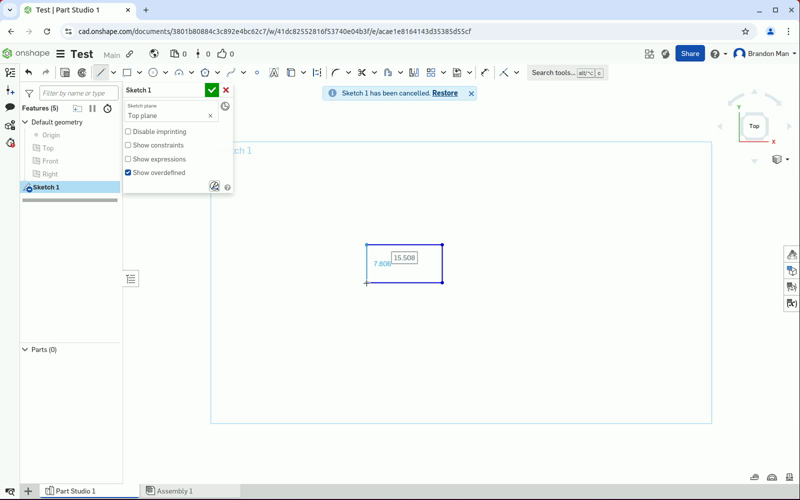
key_up(shift)
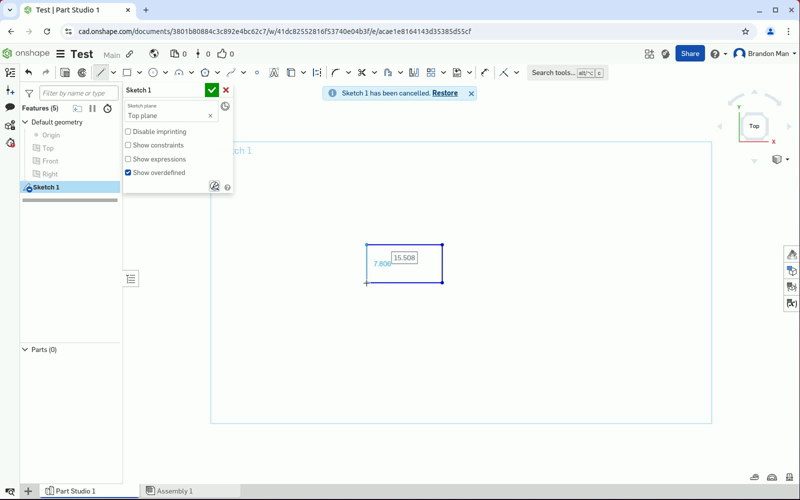
click(366, 282)
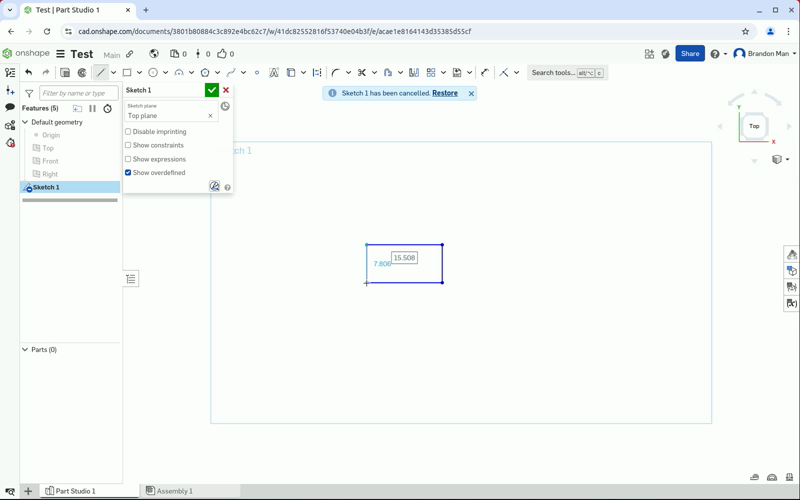
key(esc)
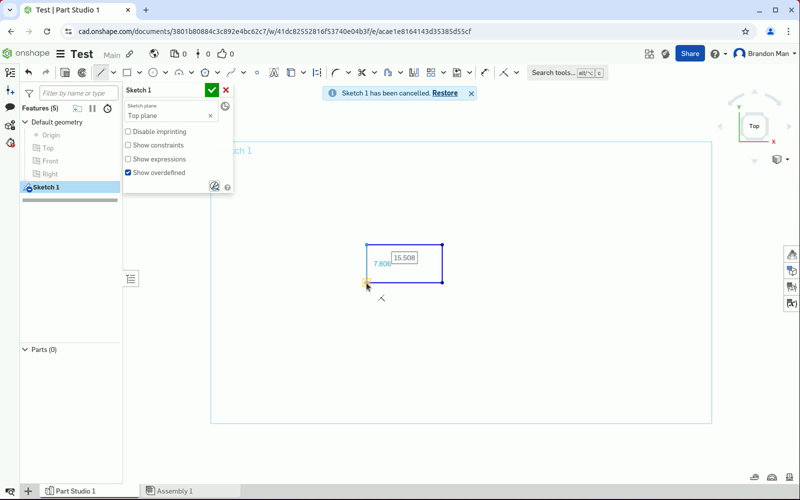
mouse_move(386, 261)
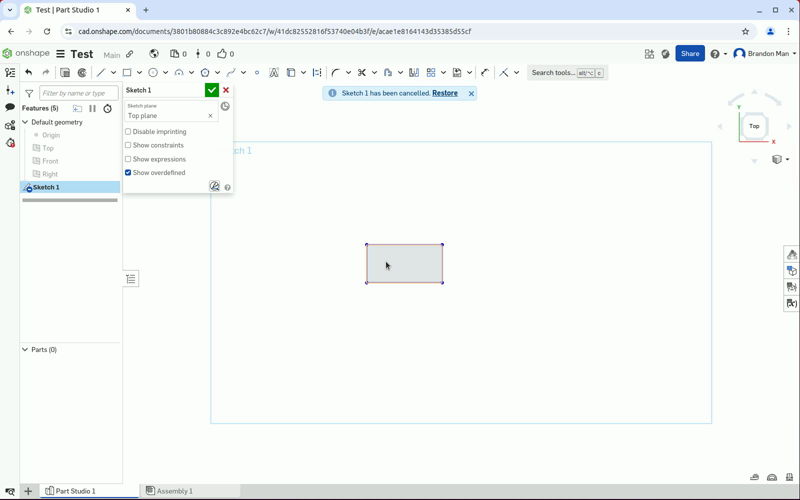
click(386, 261)
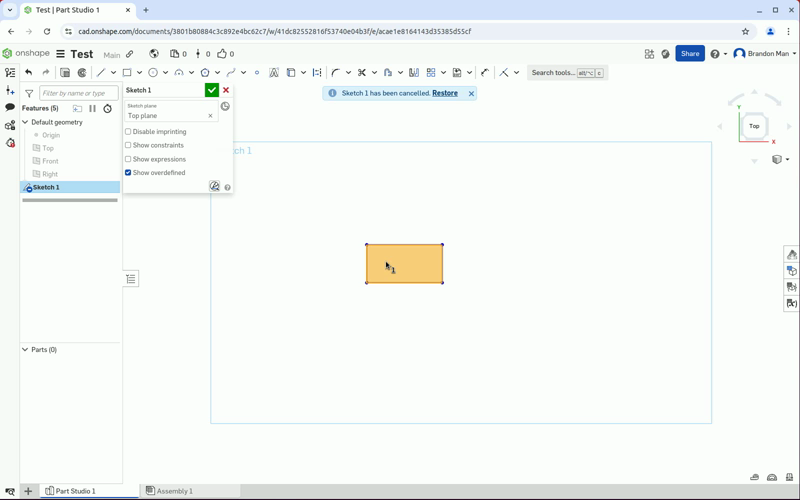
mouse_move(73, 352)
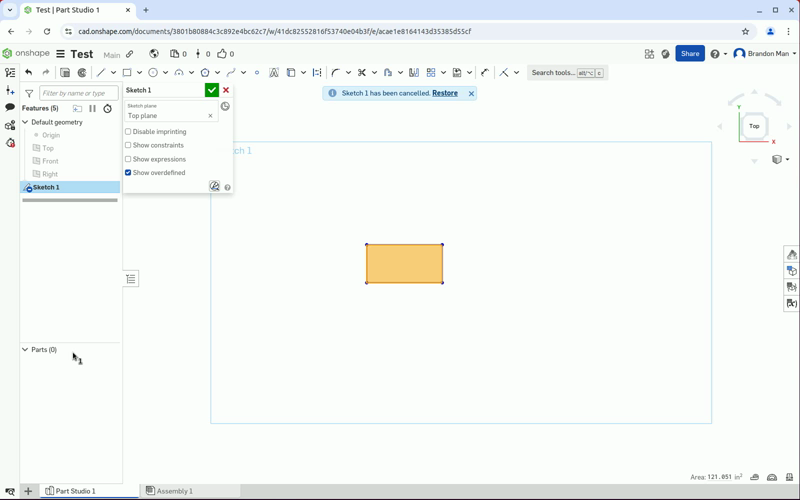
key(shift+y)
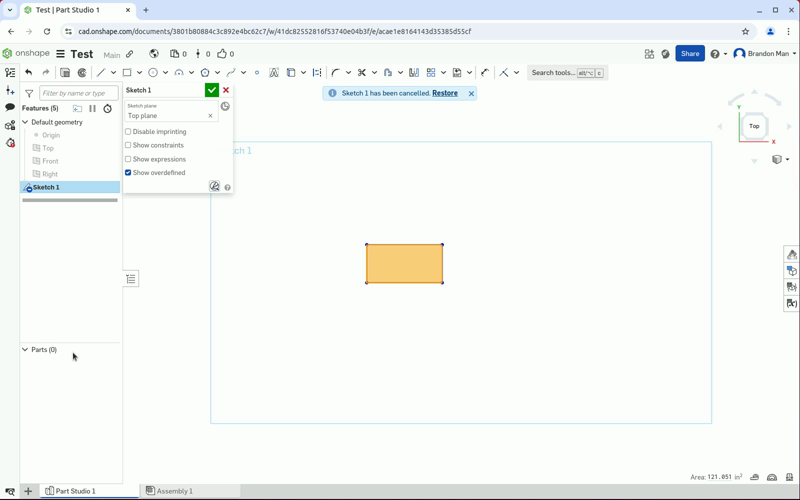
key(shift+e)
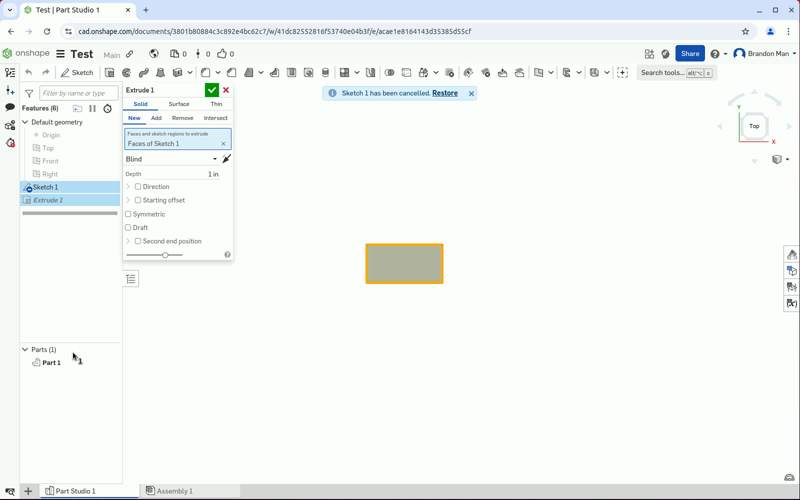
mouse_move(143, 106)
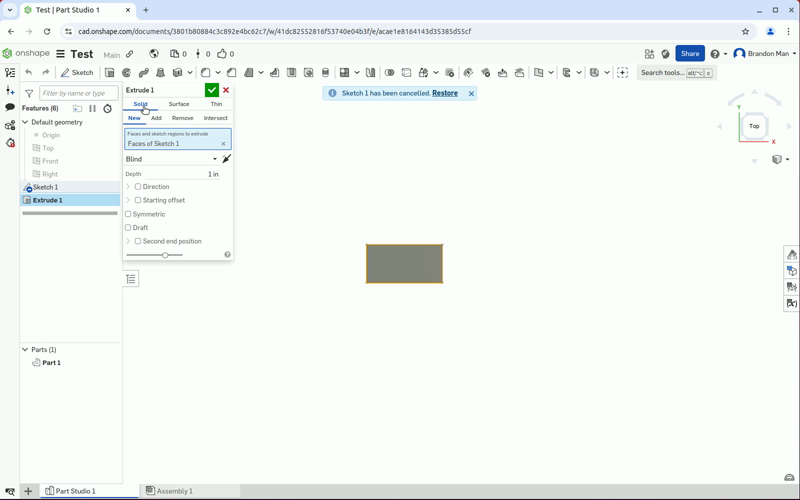
click(143, 106)
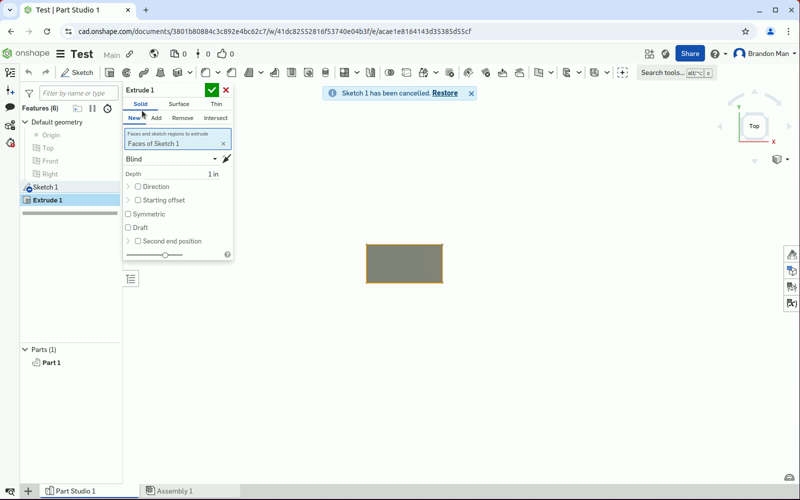
mouse_move(137, 120)
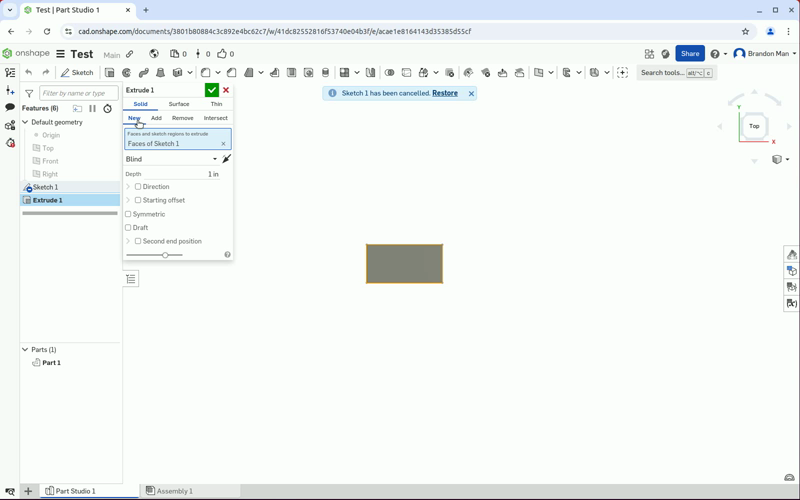
click(137, 120)
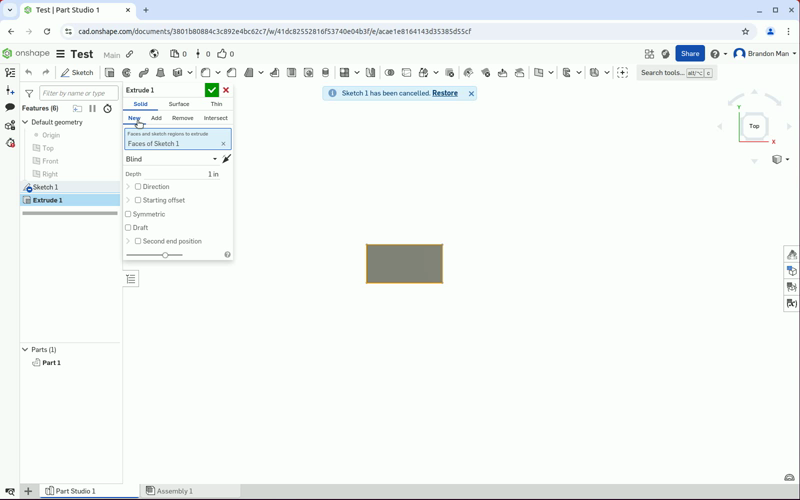
key(tab, 4)
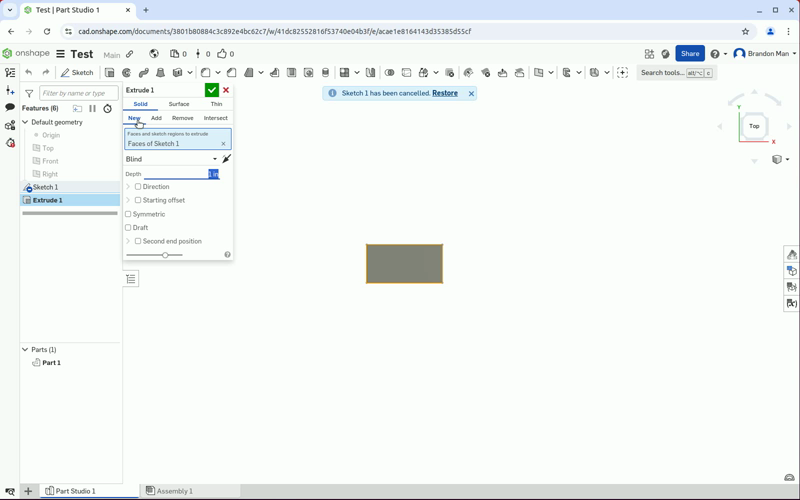
text(3.851)
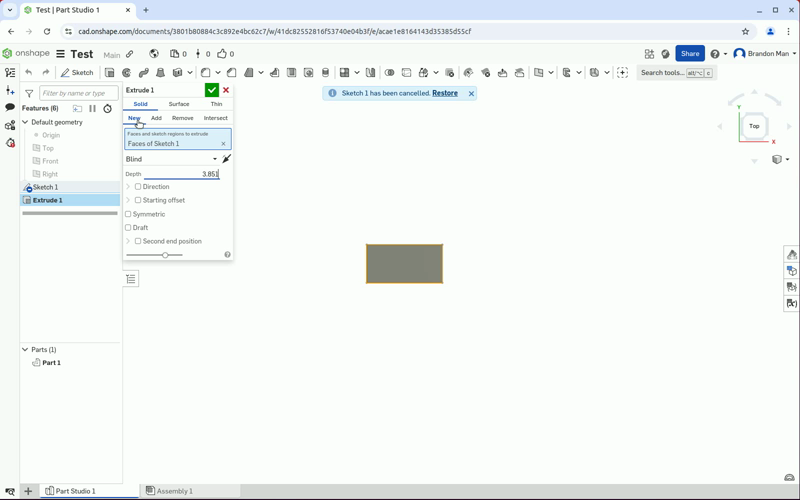
key(enter)
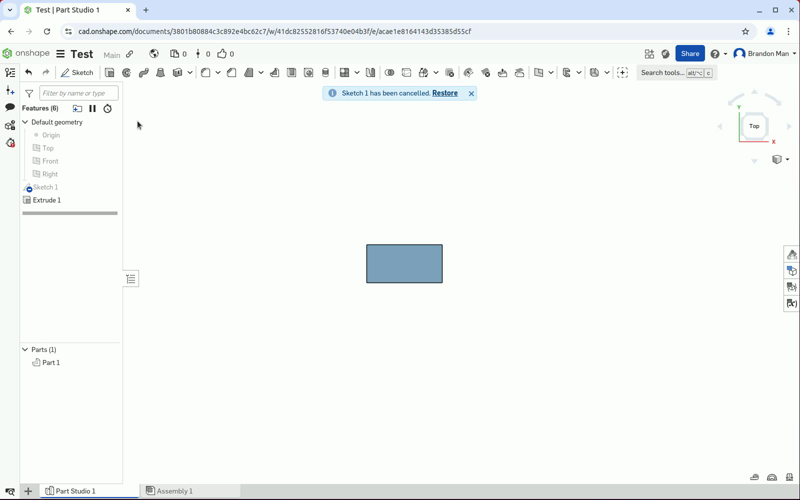
key(shift+h)
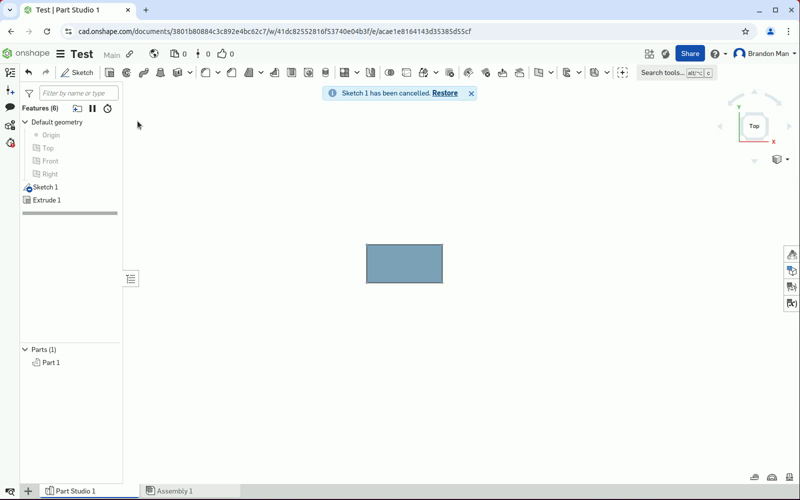
key(shift+h)
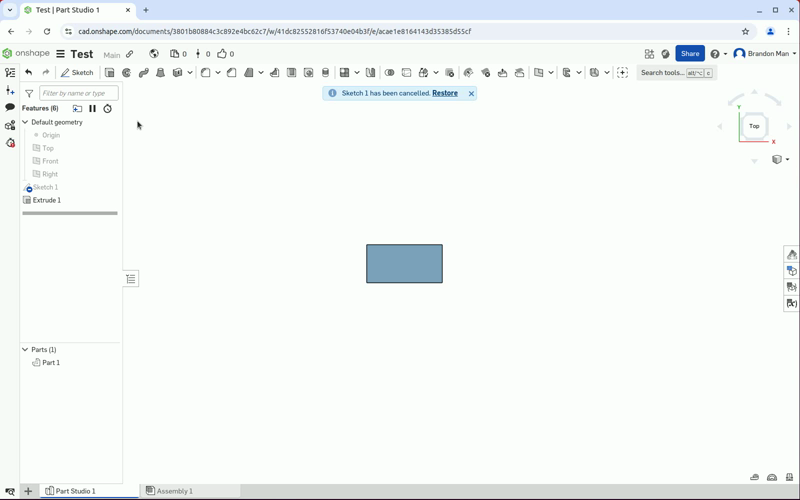
mouse_move(73, 189)
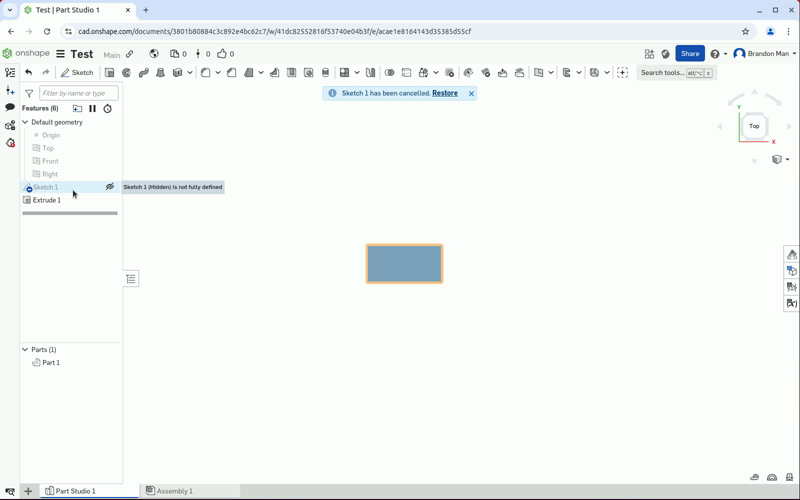
click(73, 189)
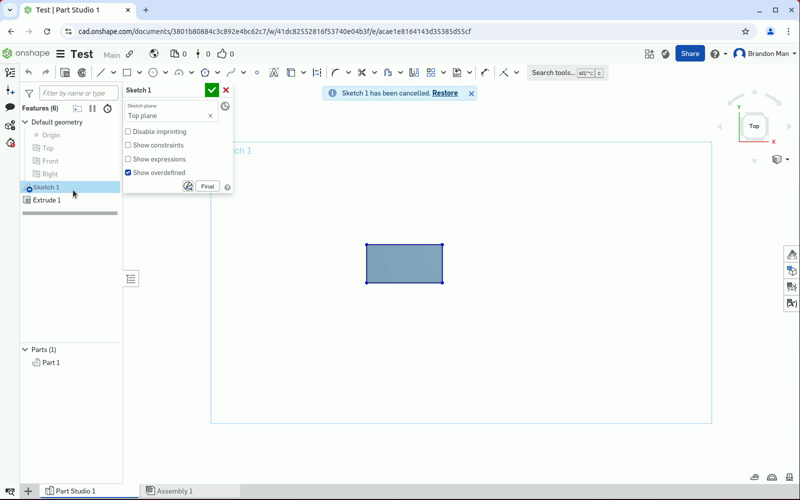
mouse_move(229, 92)
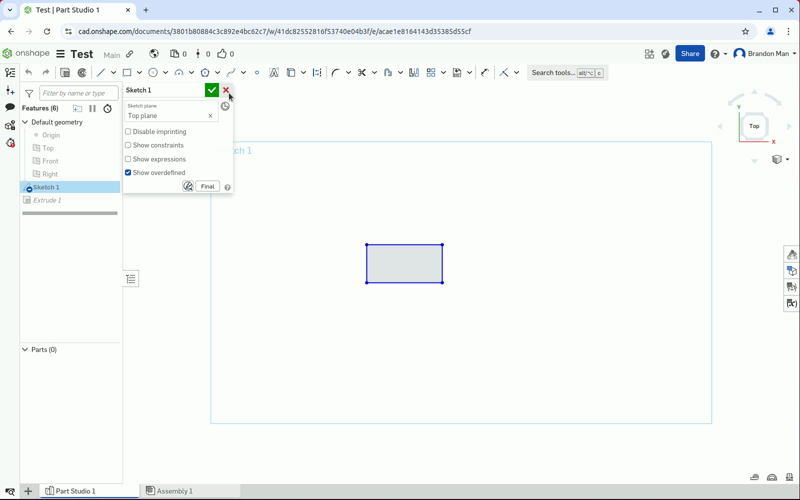
click(229, 92)
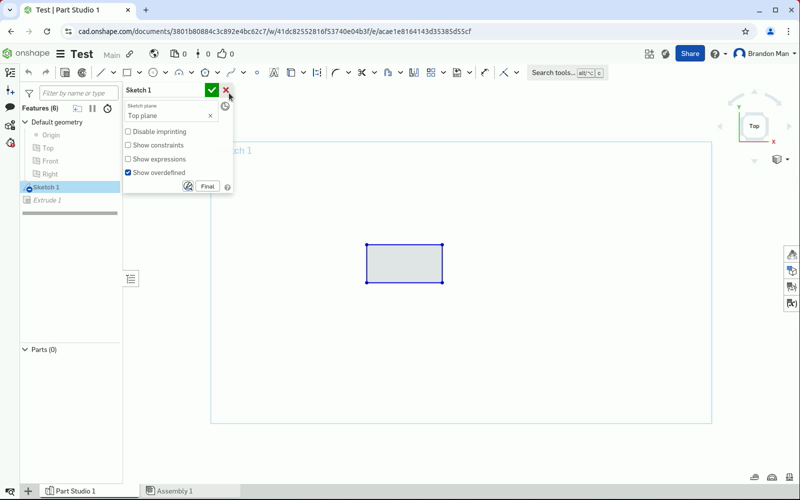
key(shift+s)
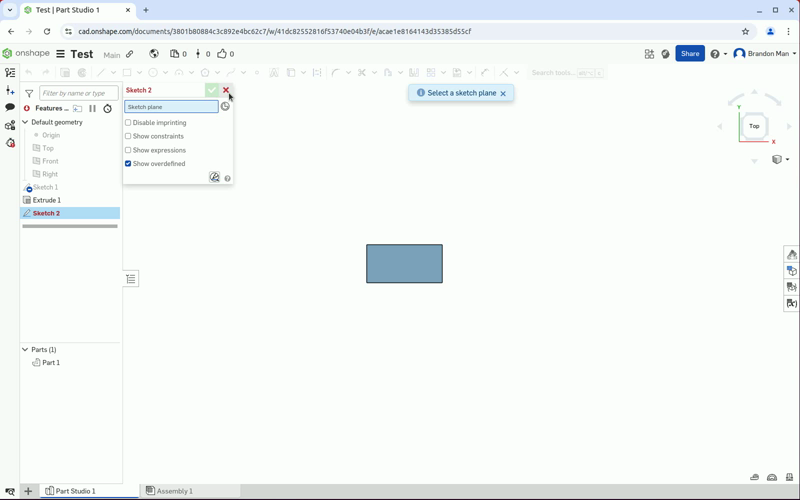
mouse_move(73, 150)
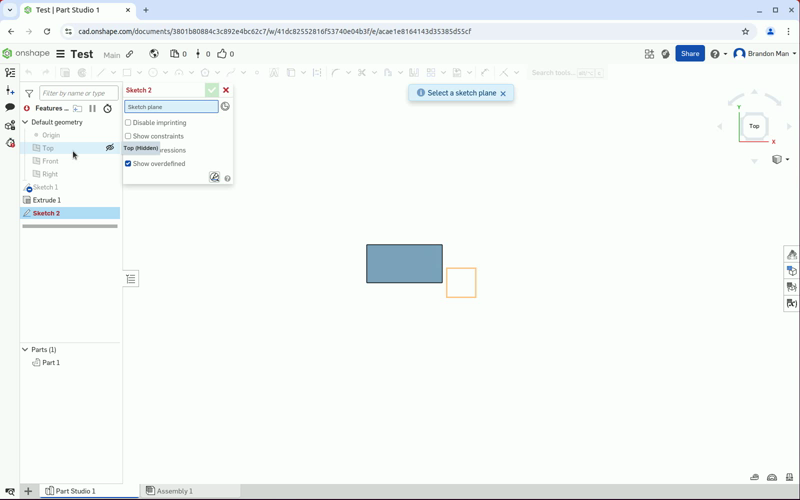
click(73, 150)
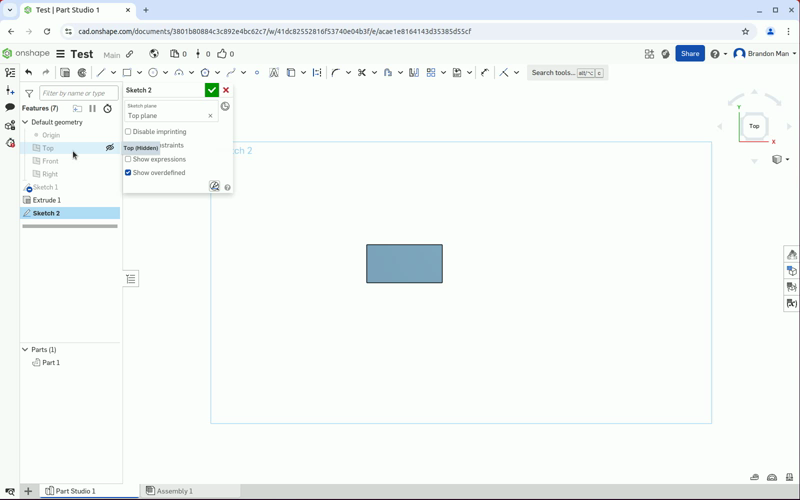
mouse_move(73, 352)
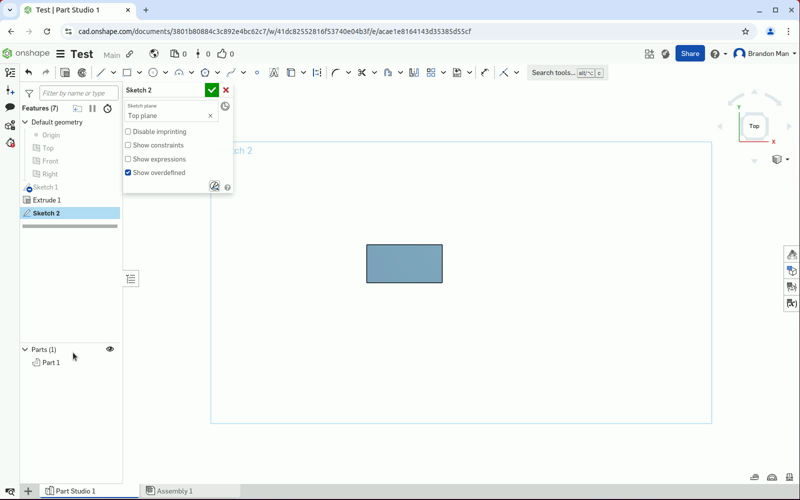
key(y)
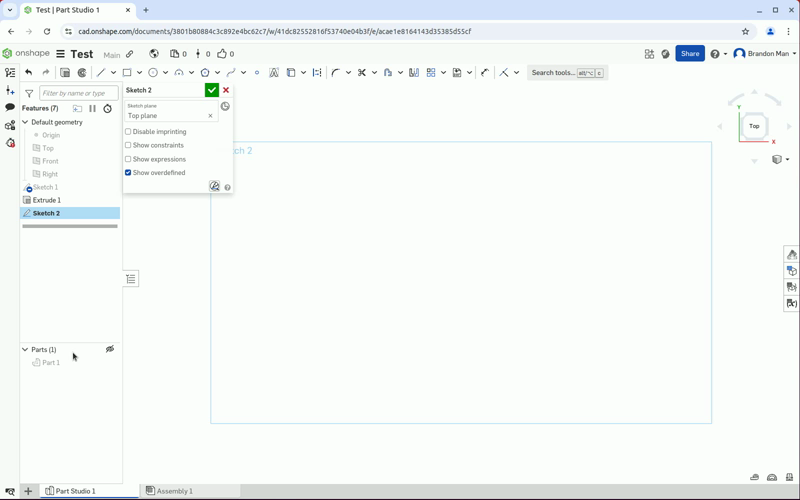
key(l)
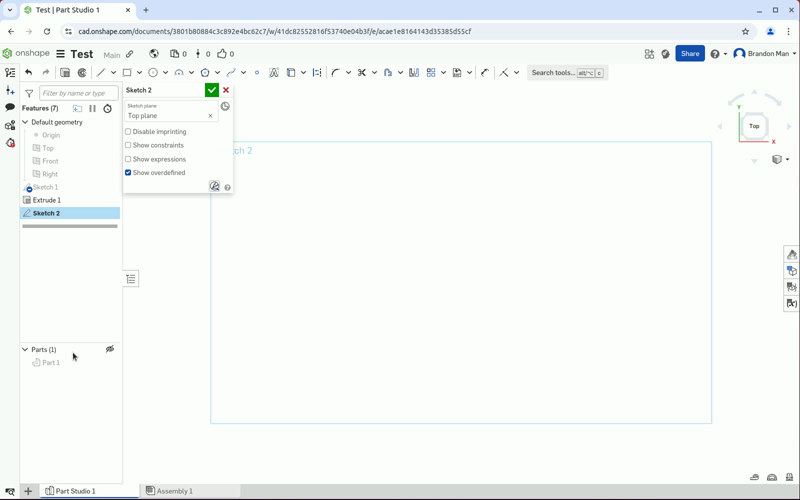
key_down(shift)
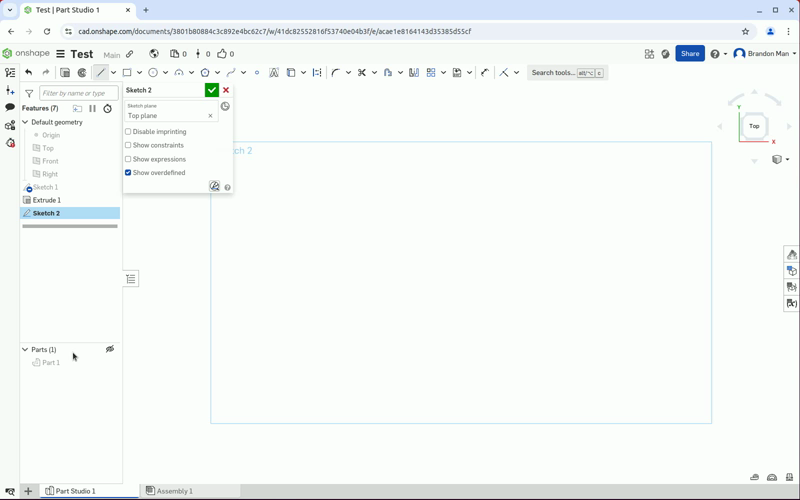
mouse_move(441, 282)
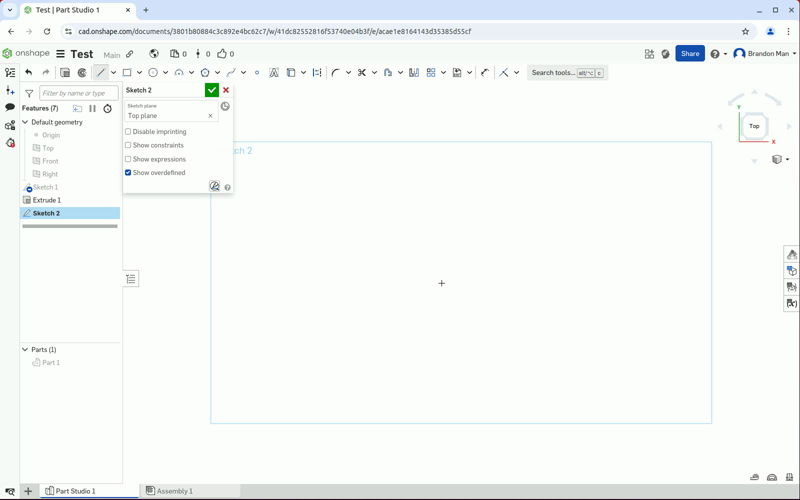
click(441, 282)
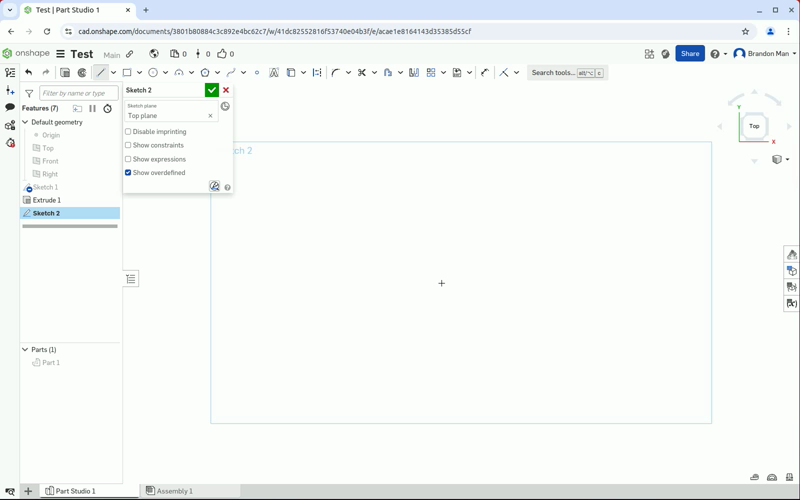
key_up(shift)
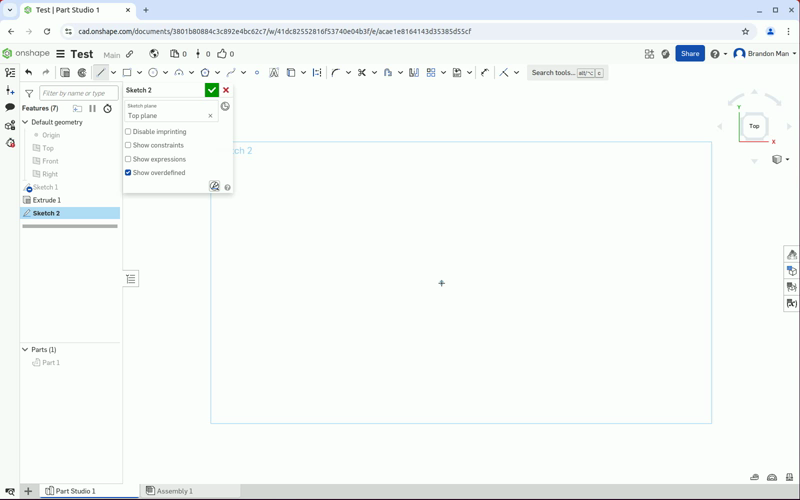
key_down(shift)
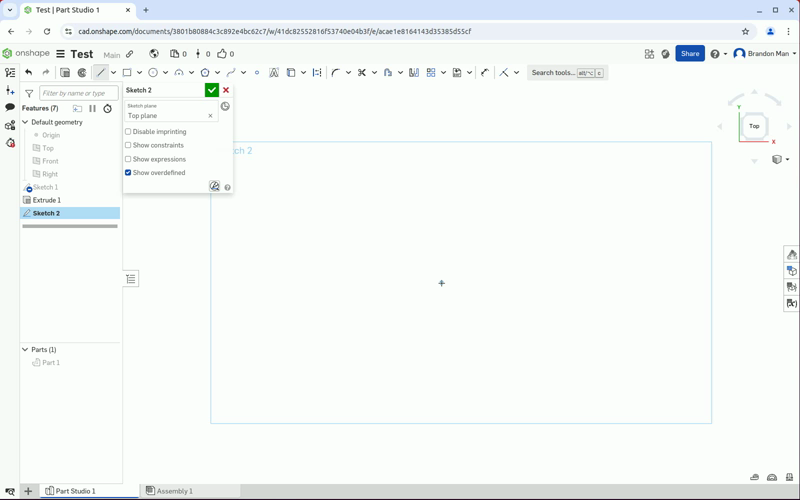
mouse_move(471, 282)
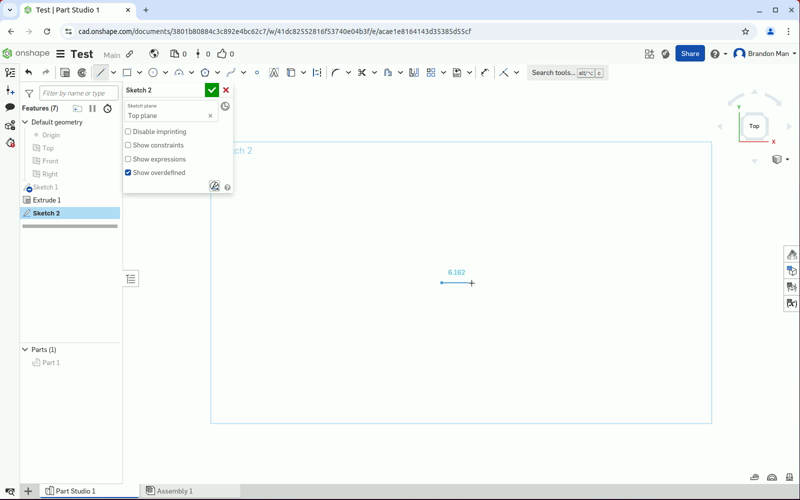
mouse_move(461, 282)
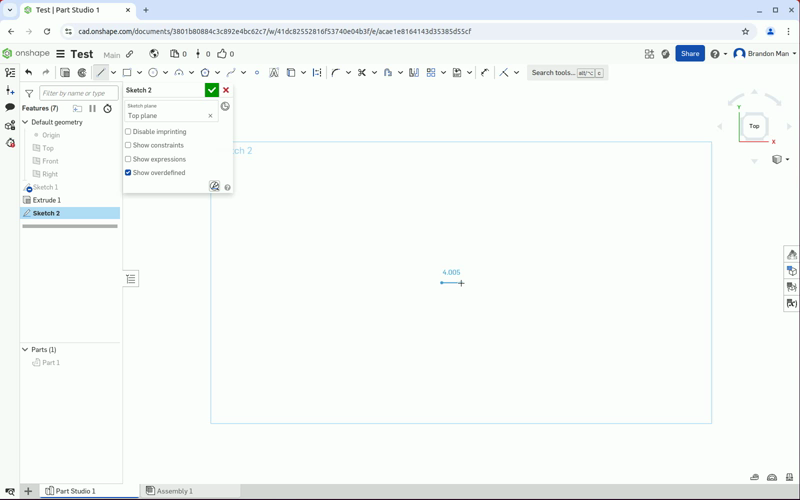
click(461, 282)
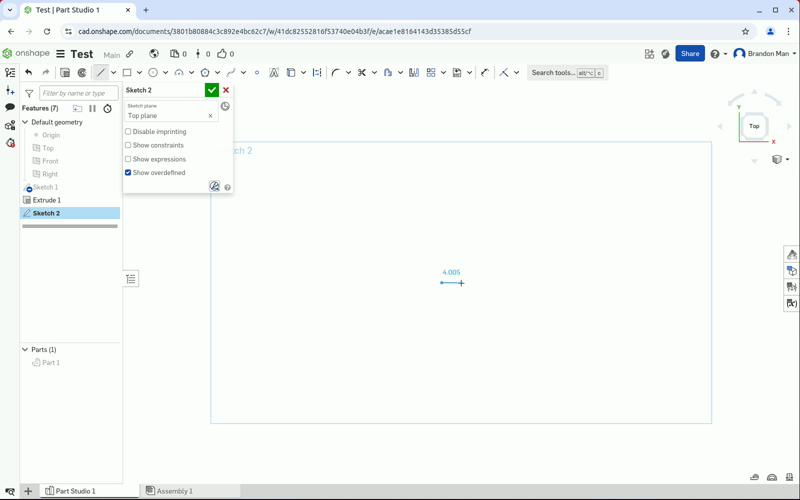
key_up(shift)
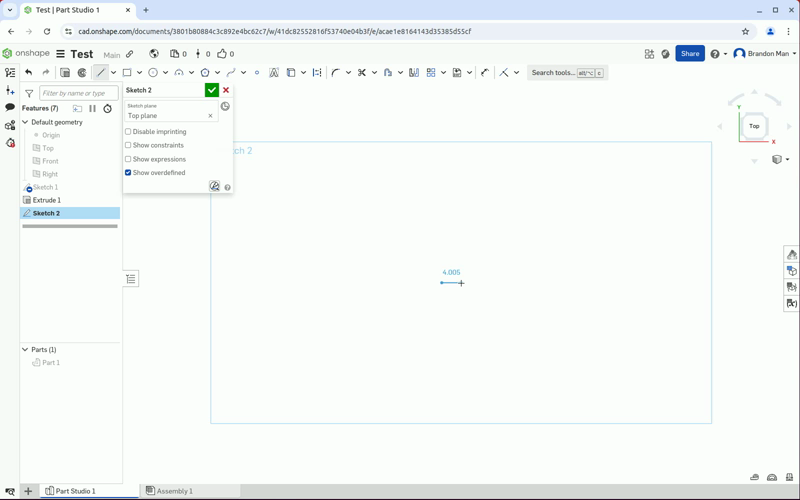
key_down(shift)
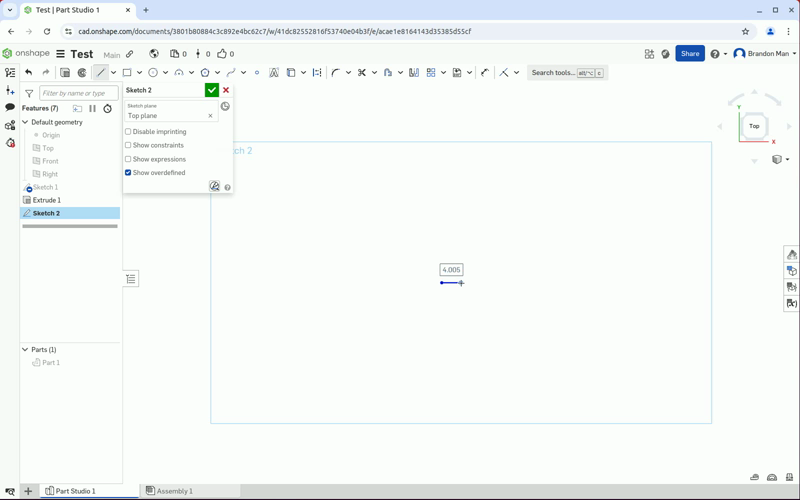
mouse_move(491, 282)
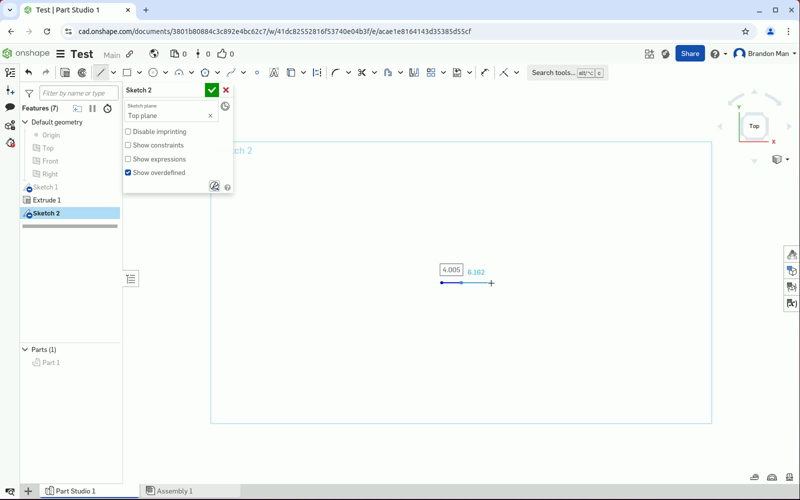
mouse_move(461, 244)
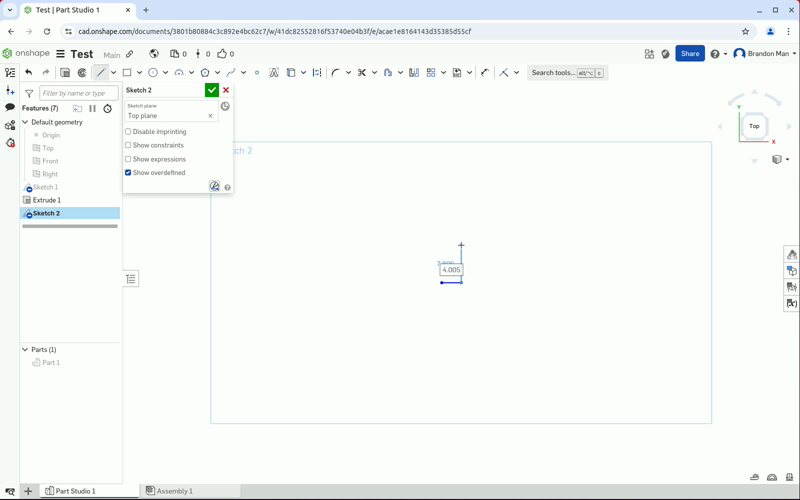
click(461, 244)
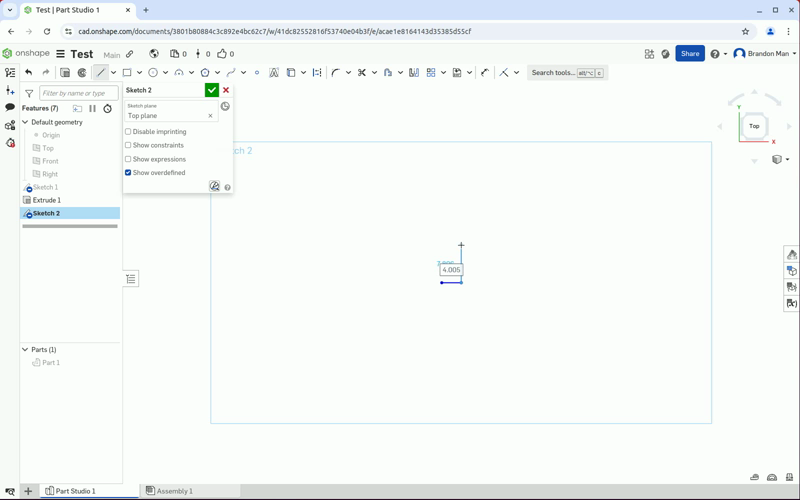
key_up(shift)
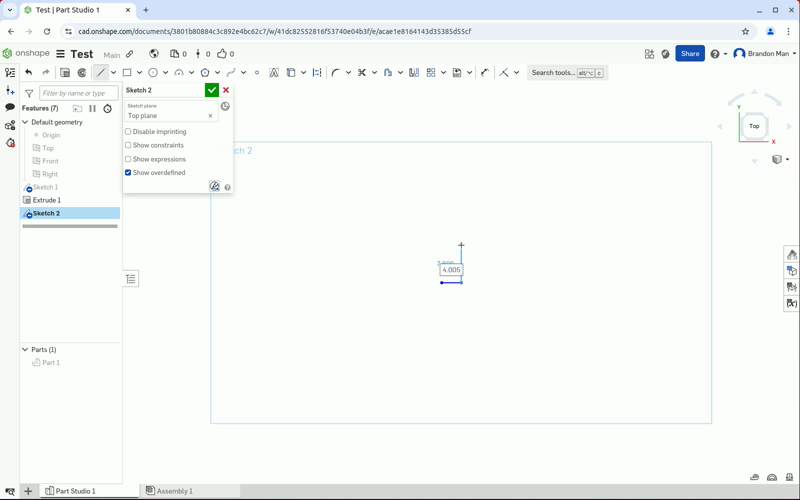
key_down(shift)
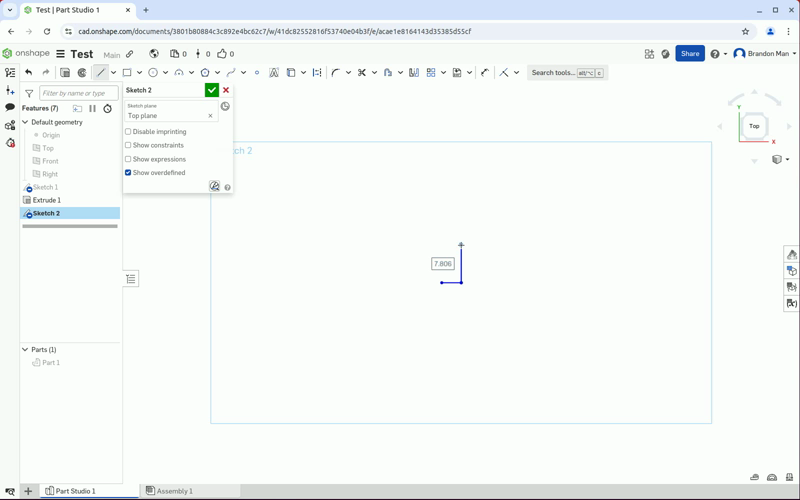
mouse_move(491, 244)
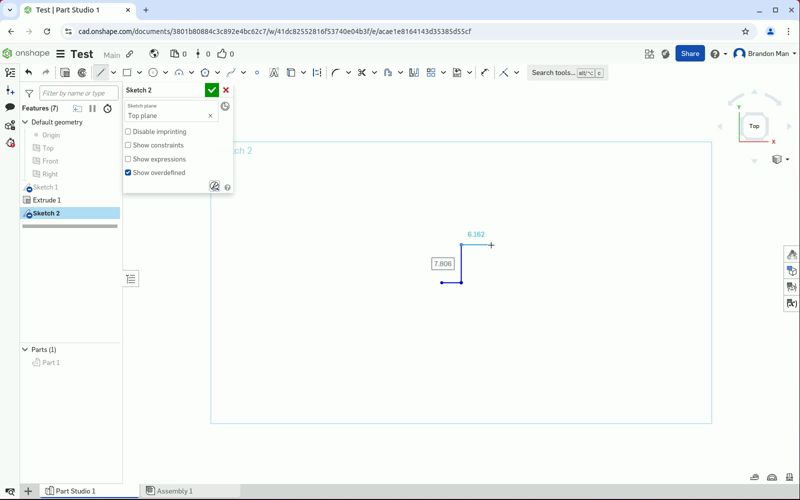
mouse_move(441, 244)
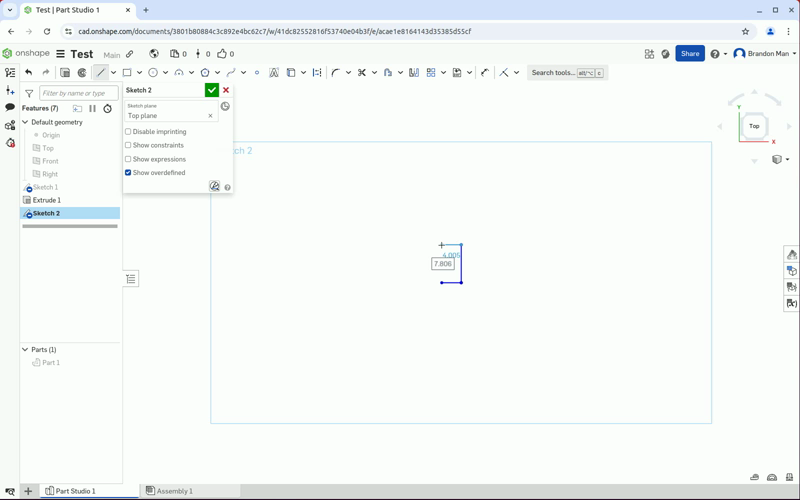
click(441, 244)
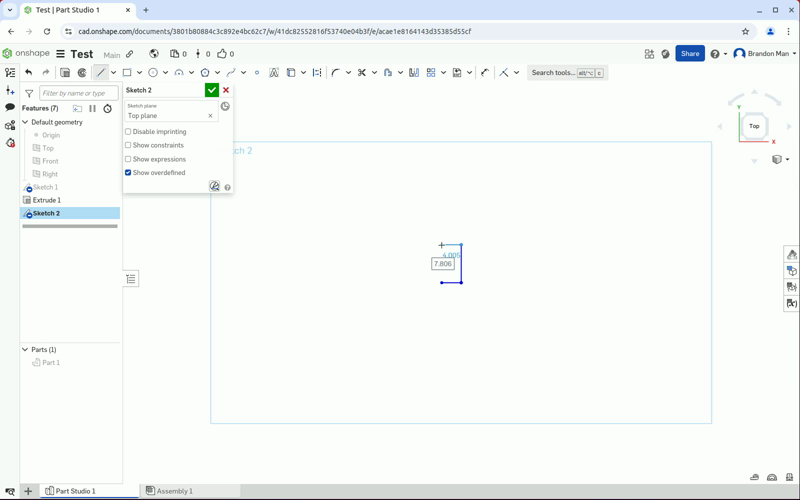
key_up(shift)
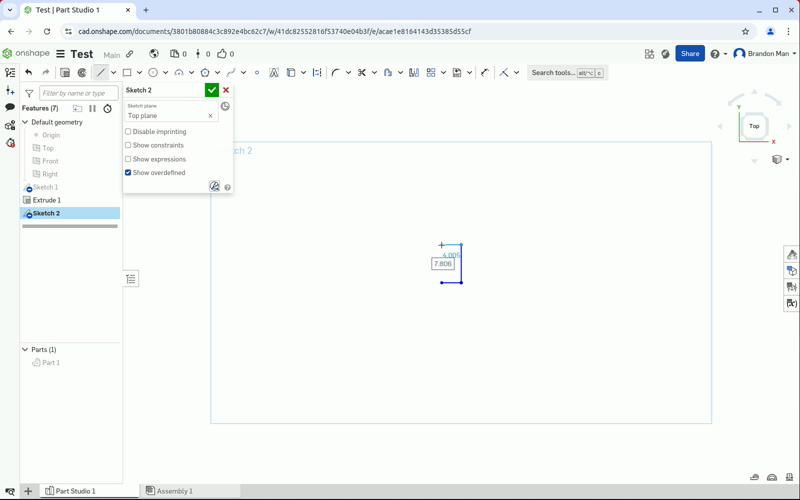
mouse_move(471, 244)
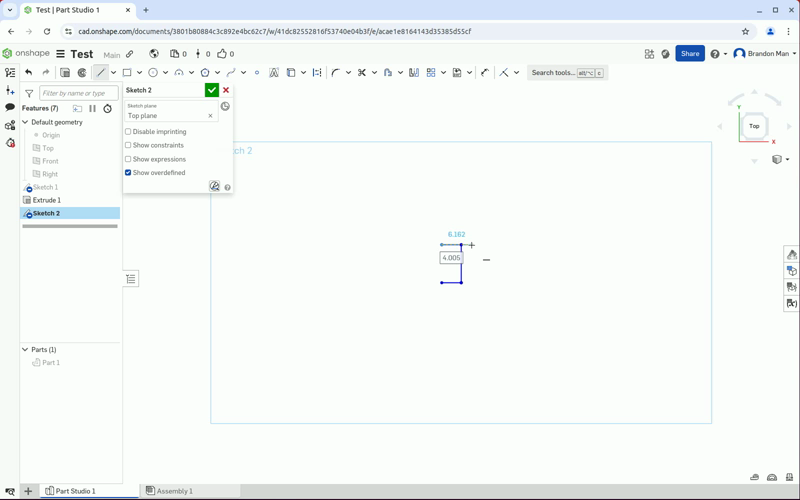
key_down(shift)
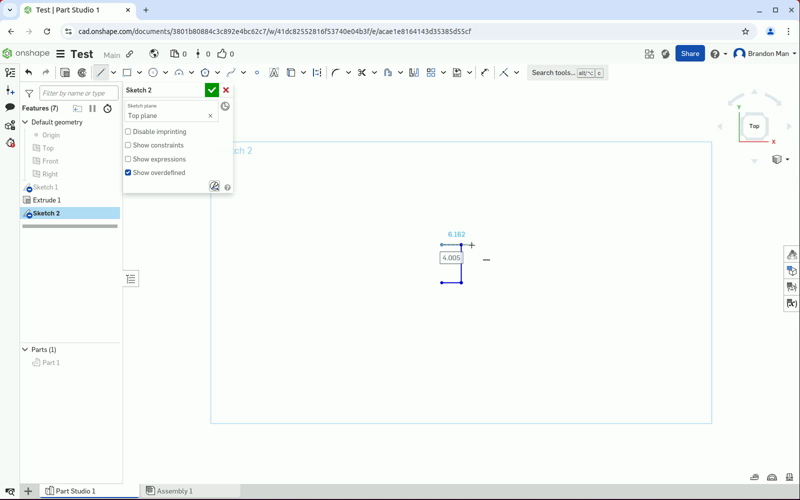
mouse_move(441, 282)
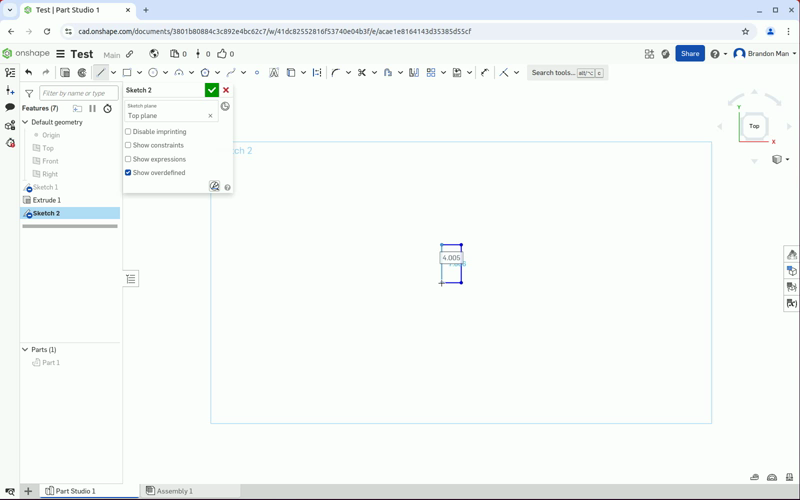
key_up(shift)
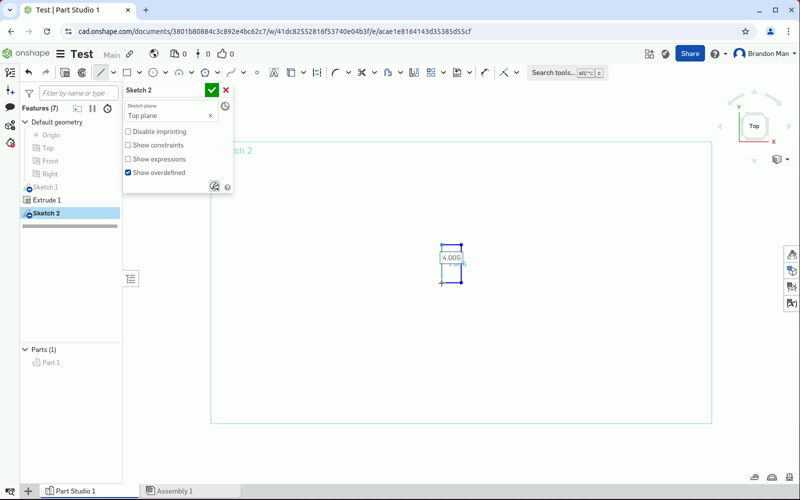
click(441, 282)
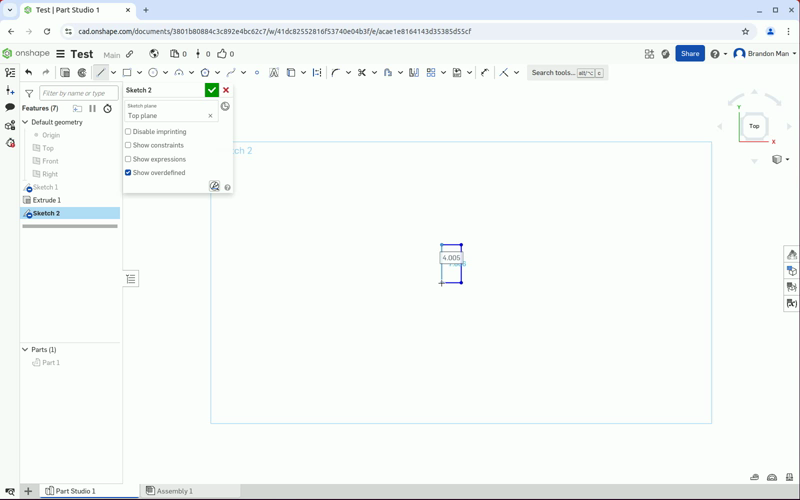
key(esc)
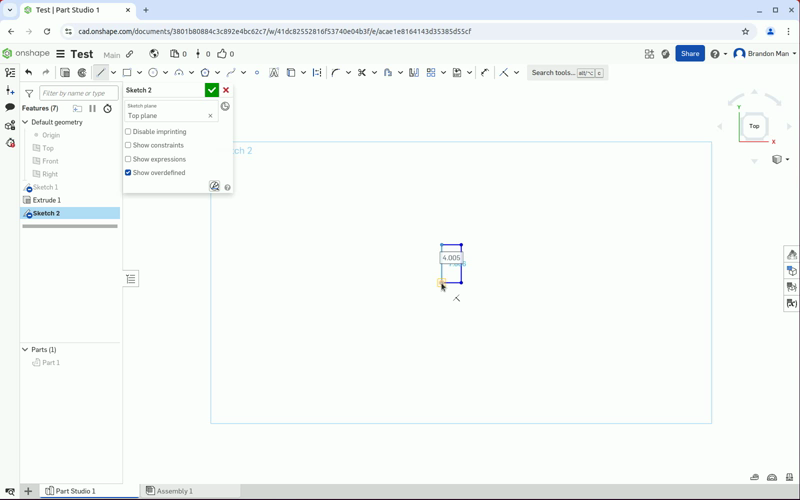
mouse_move(449, 254)
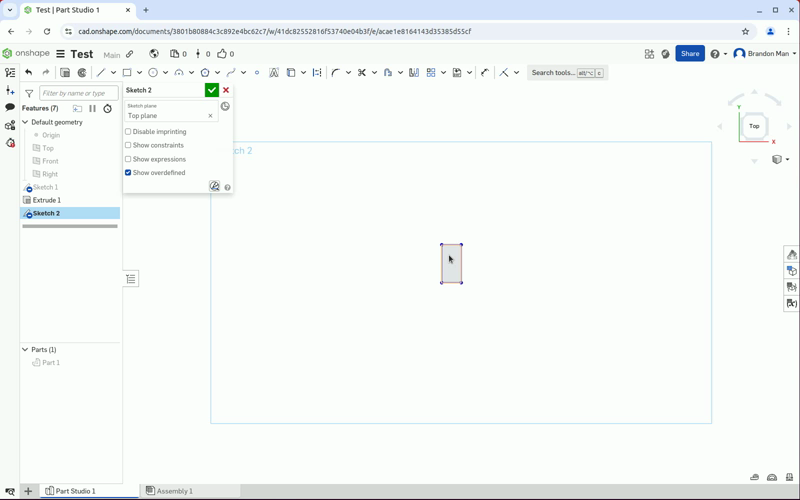
scroll(6)
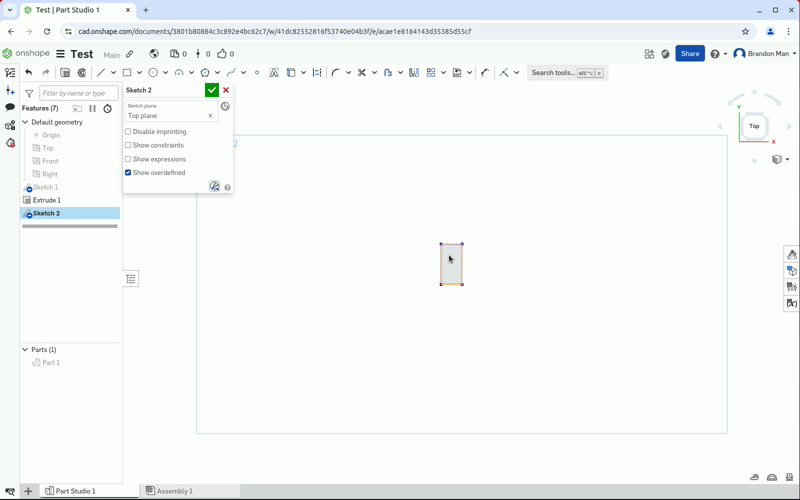
scroll(6)
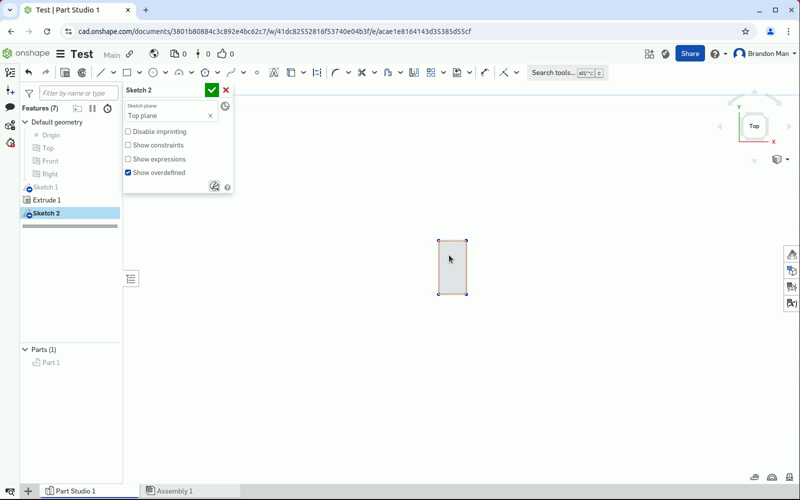
scroll(6)
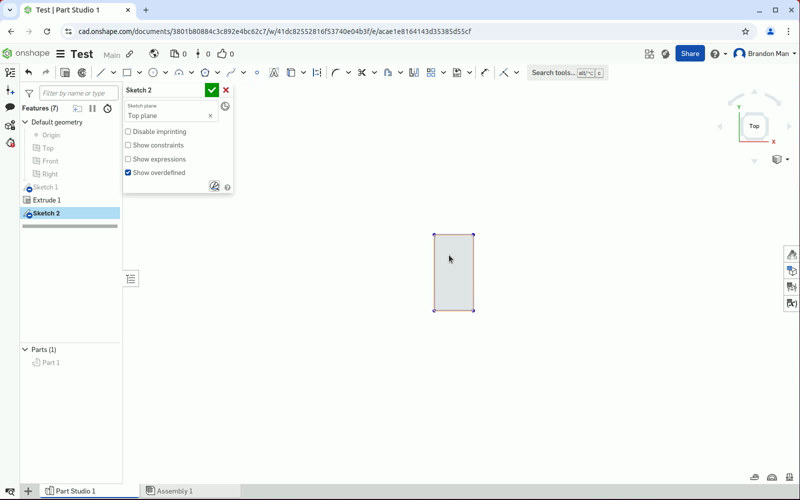
scroll(6)
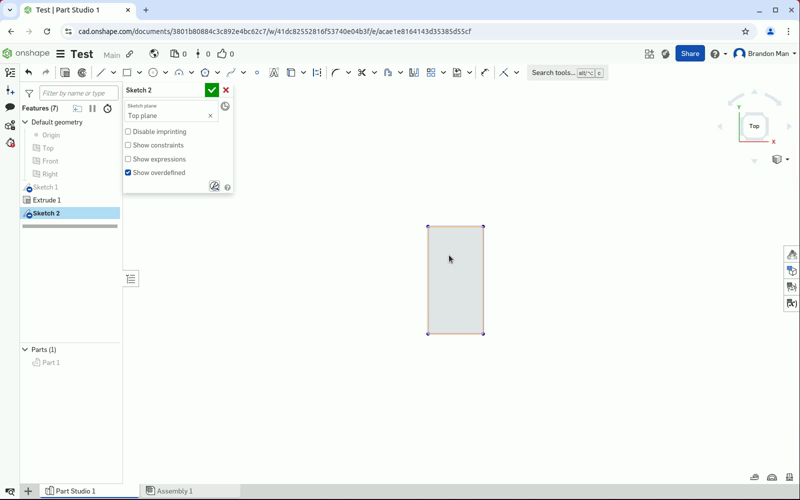
scroll(6)
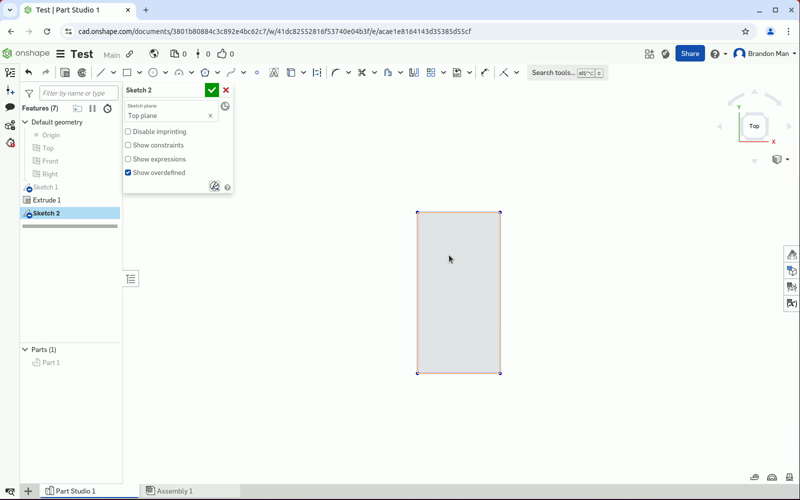
scroll(6)
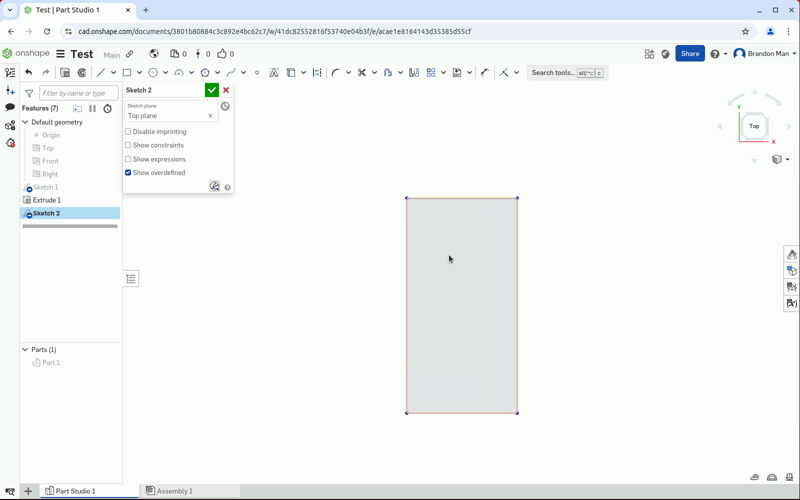
scroll(6)
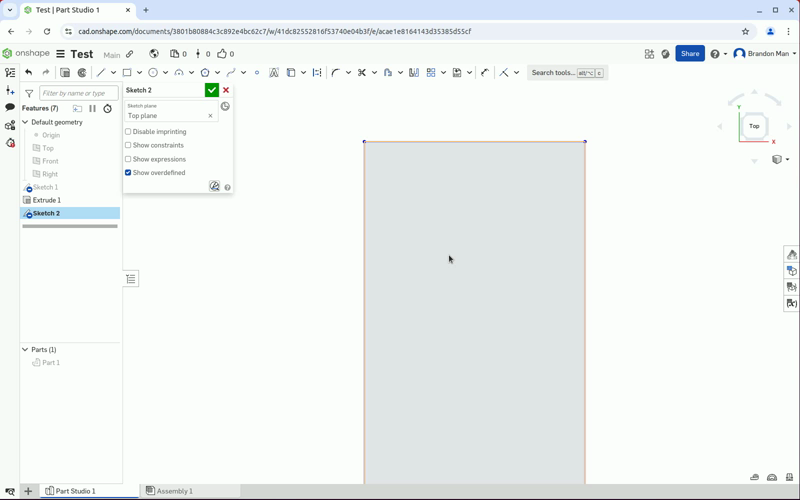
click(449, 254)
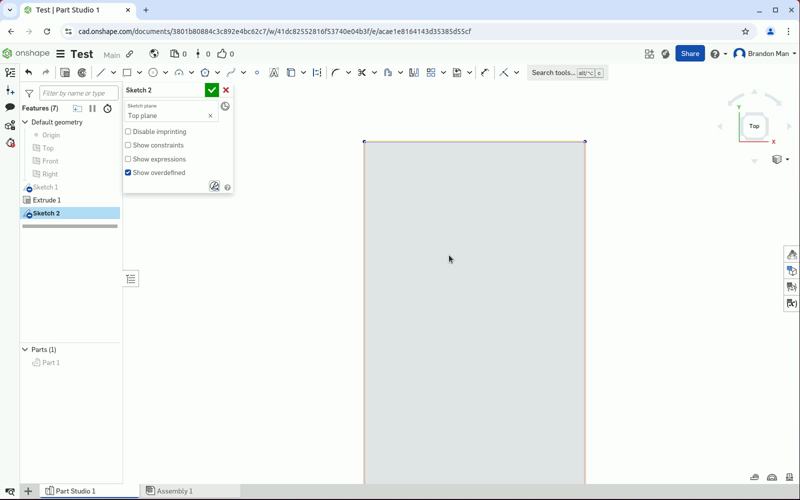
scroll(-6)
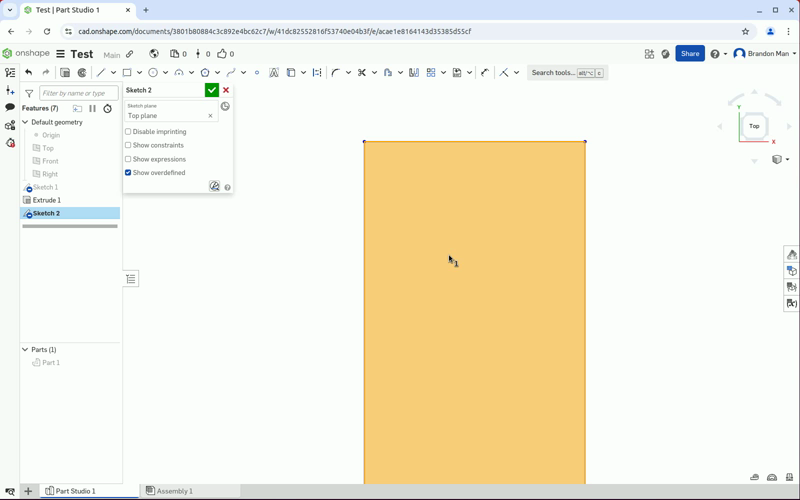
scroll(-6)
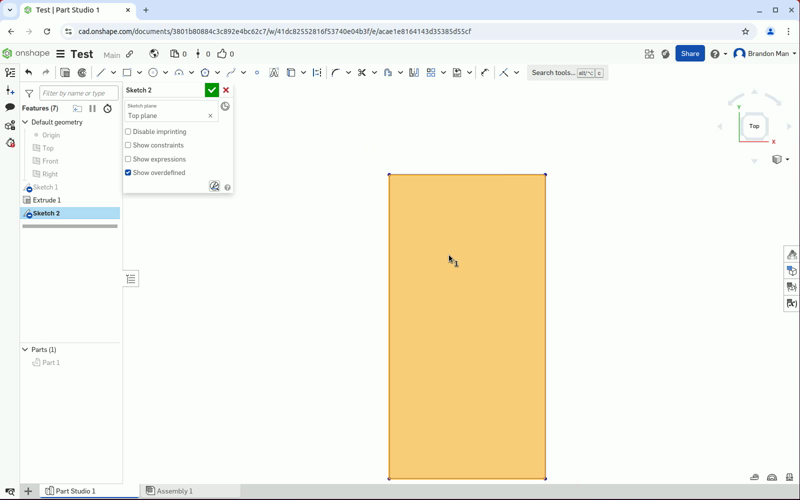
scroll(-6)
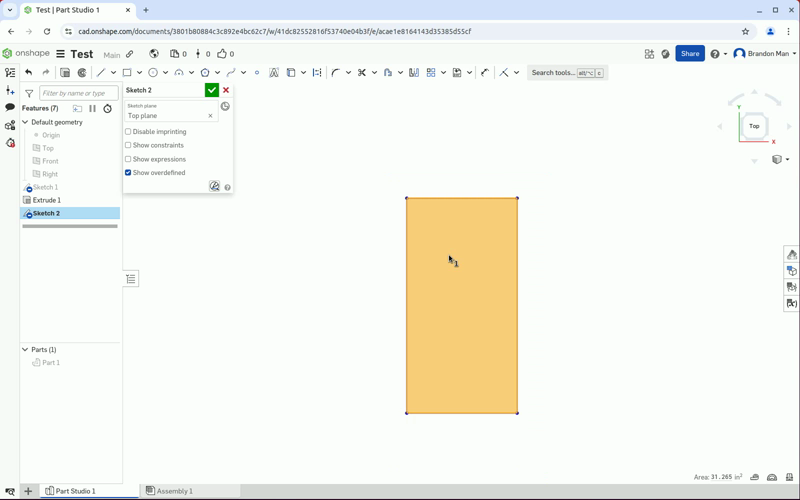
scroll(-6)
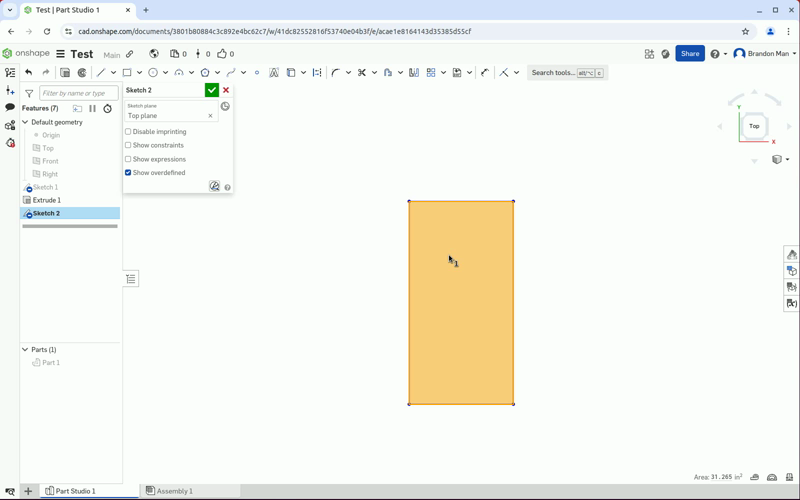
scroll(-6)
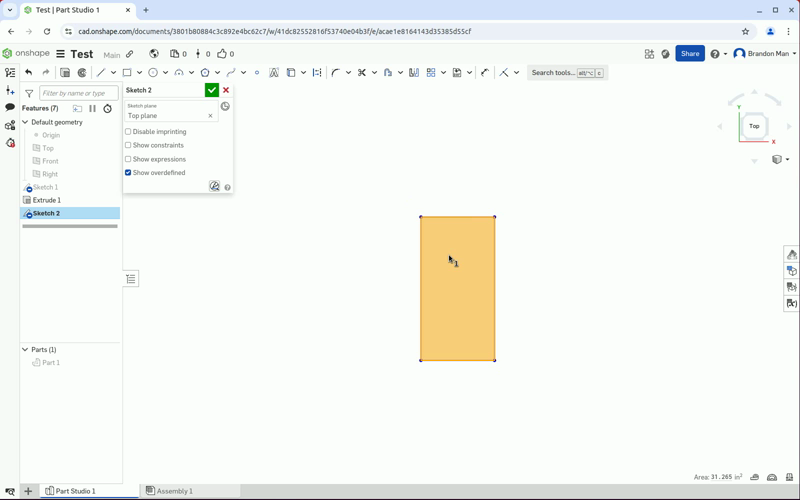
scroll(-6)
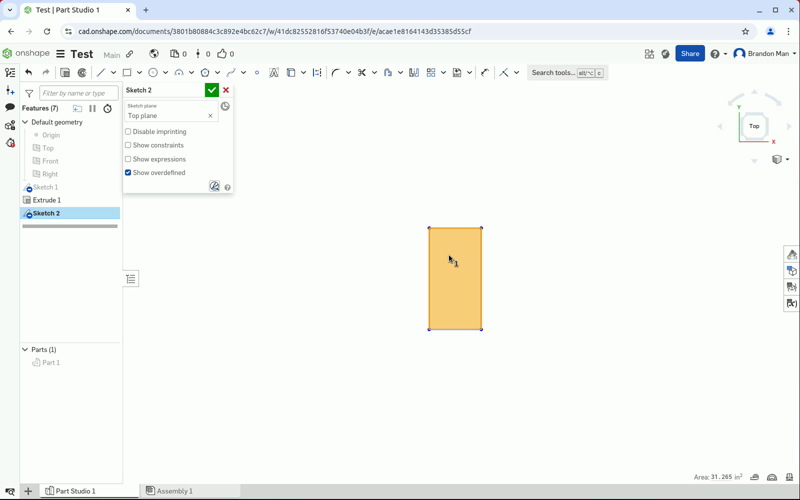
scroll(-6)
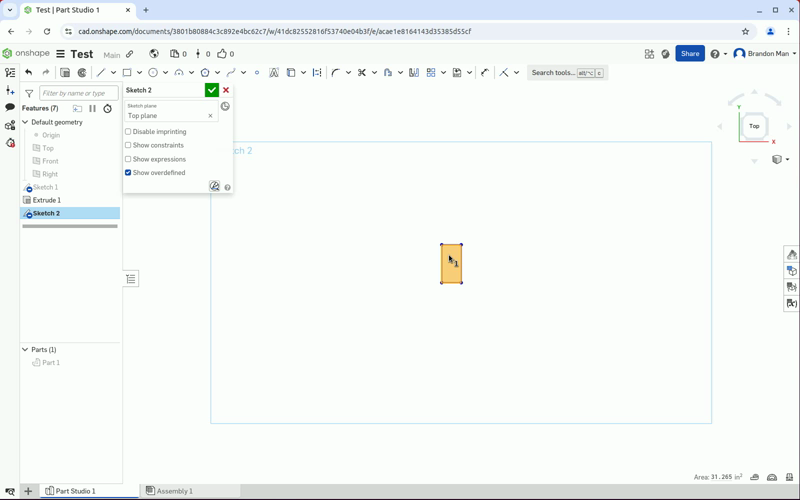
mouse_move(73, 352)
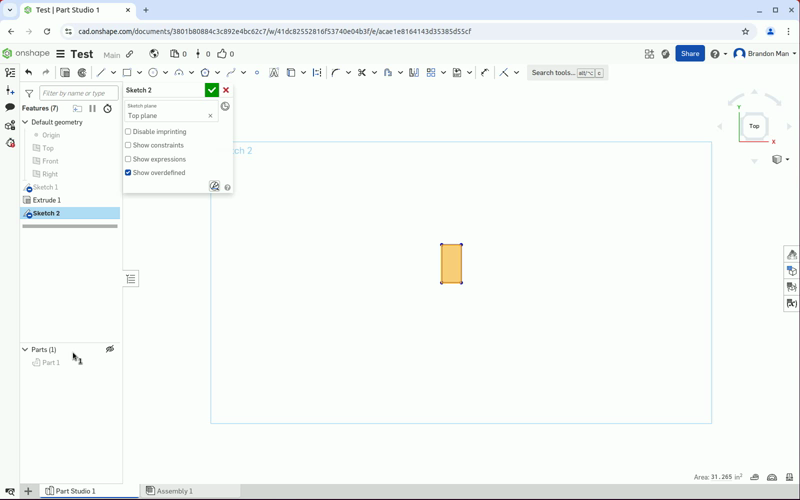
key(shift+y)
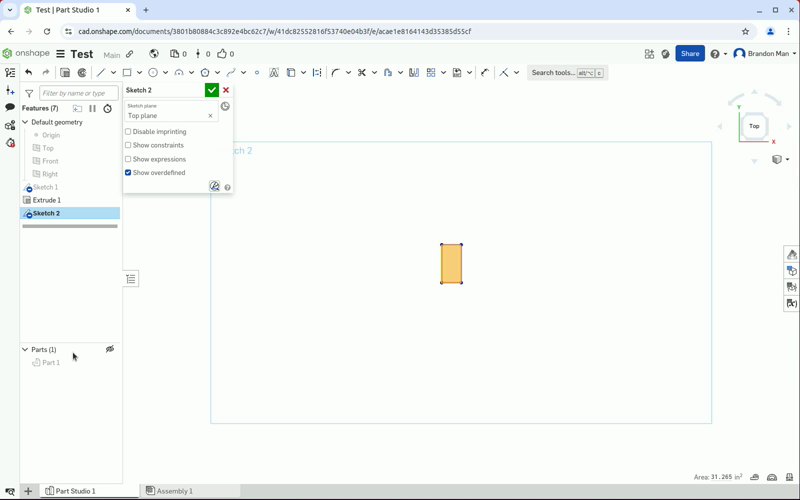
key(shift+e)
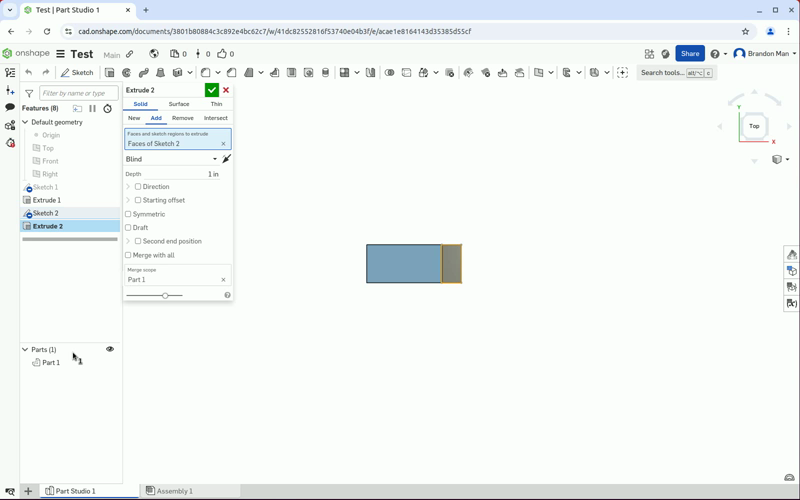
mouse_move(143, 106)
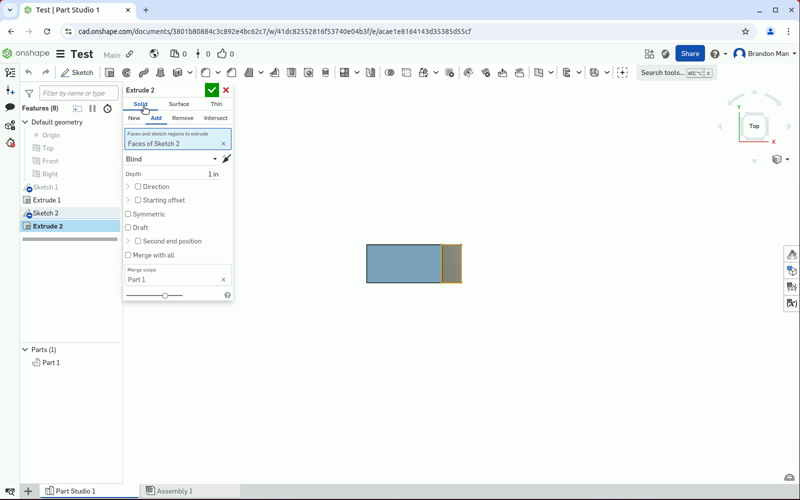
click(143, 106)
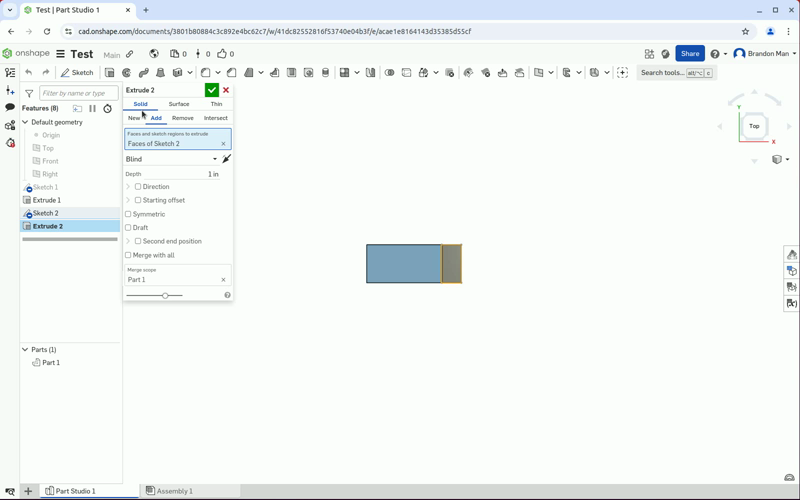
mouse_move(137, 120)
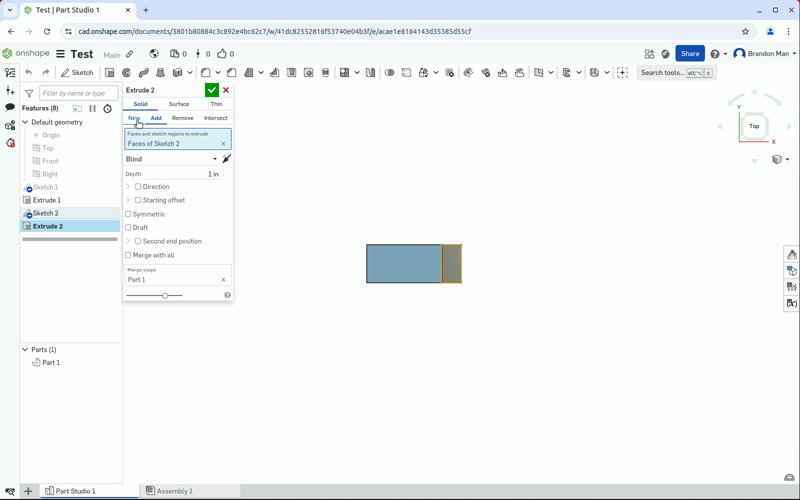
click(137, 120)
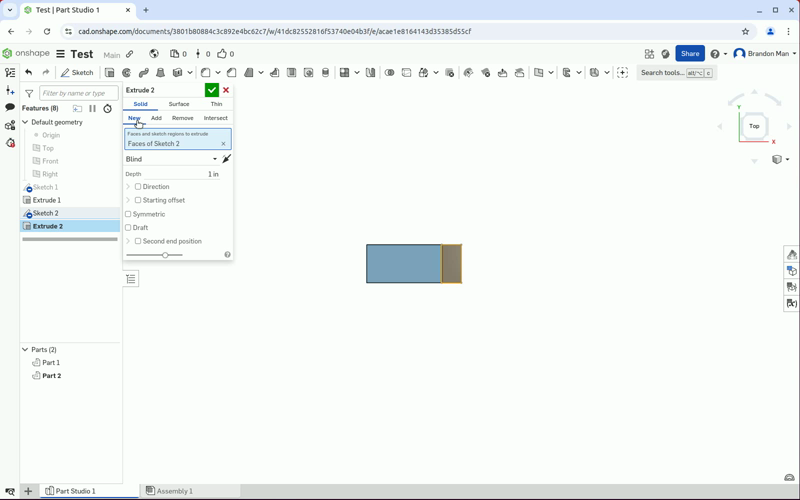
key(tab, 4)
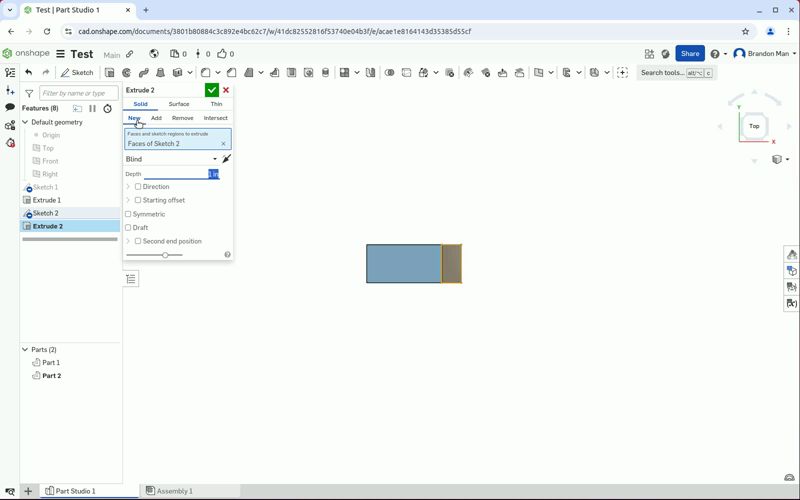
text(7.703)
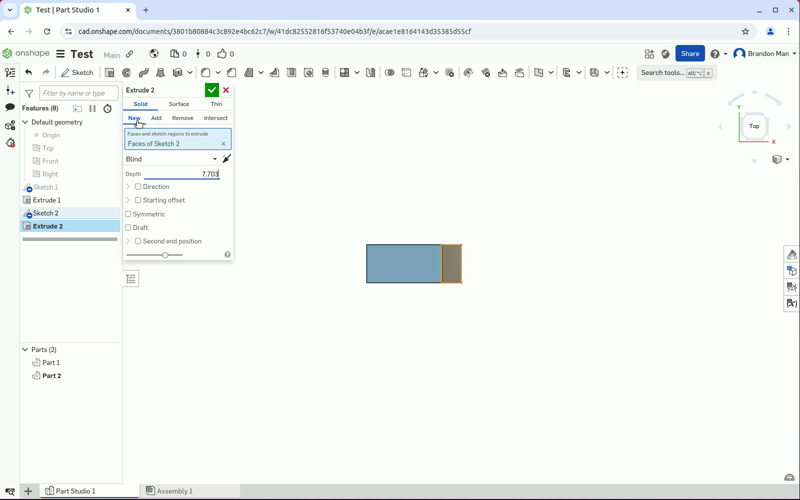
key(enter)
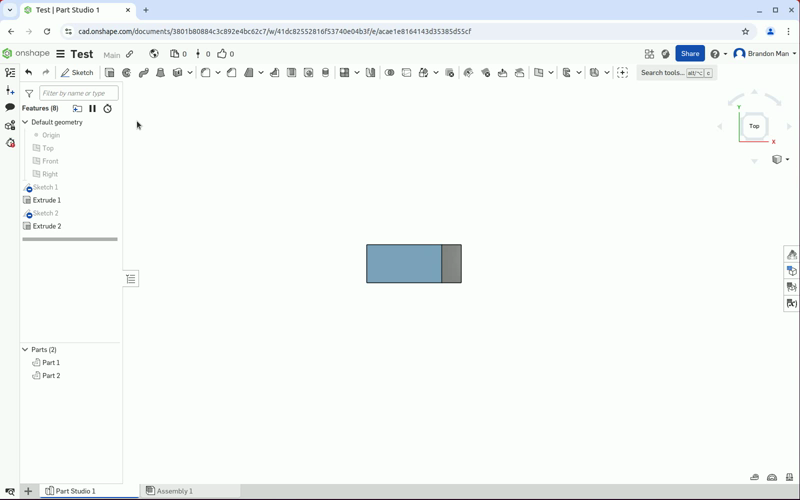
key(shift+h)
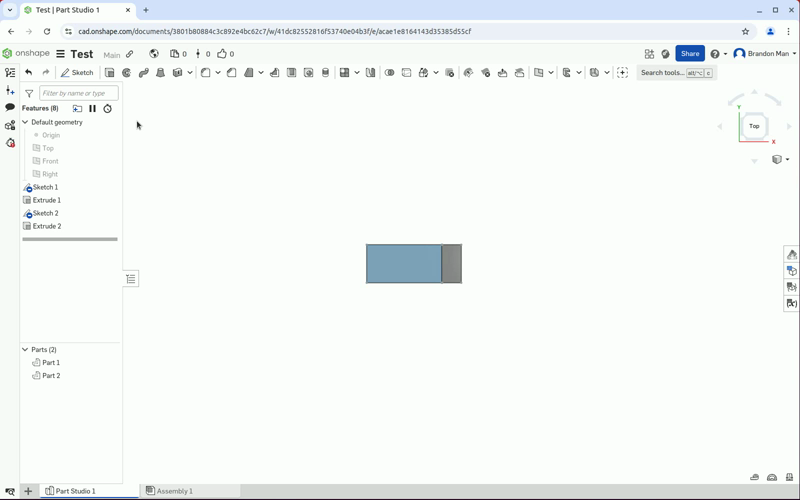
key(shift+h)
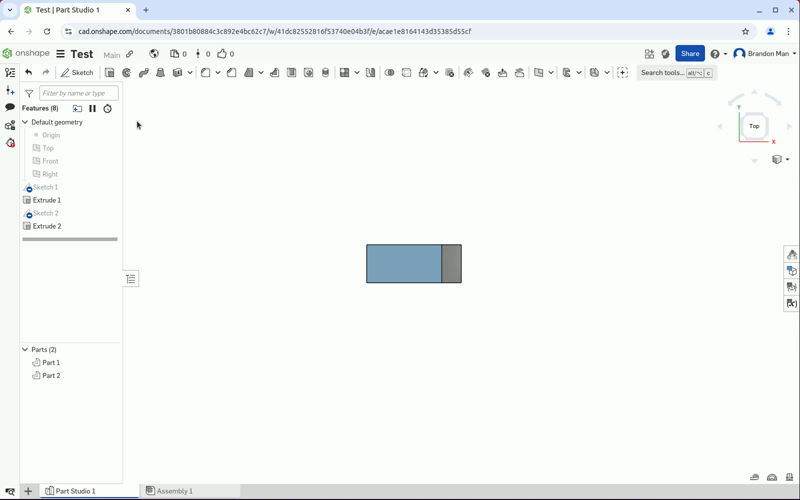
mouse_move(73, 189)
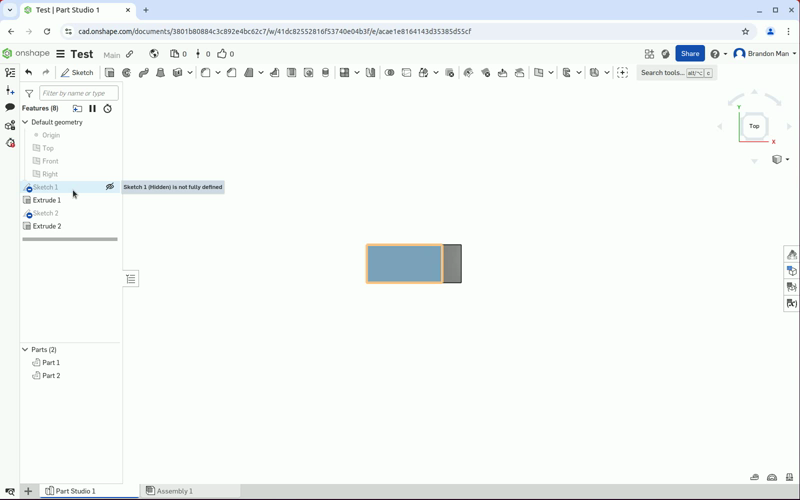
click(73, 189)
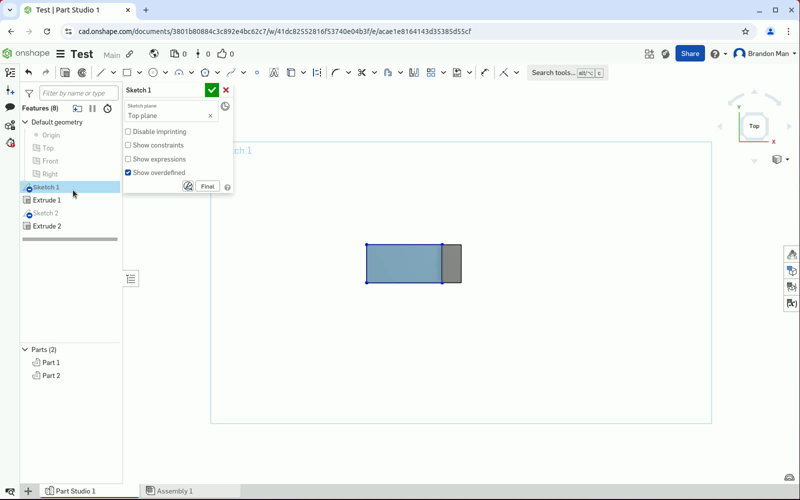
mouse_move(229, 92)
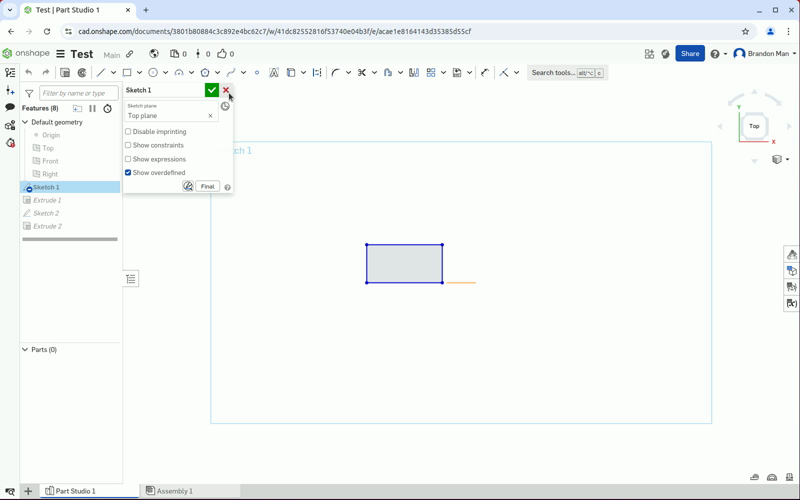
click(229, 92)
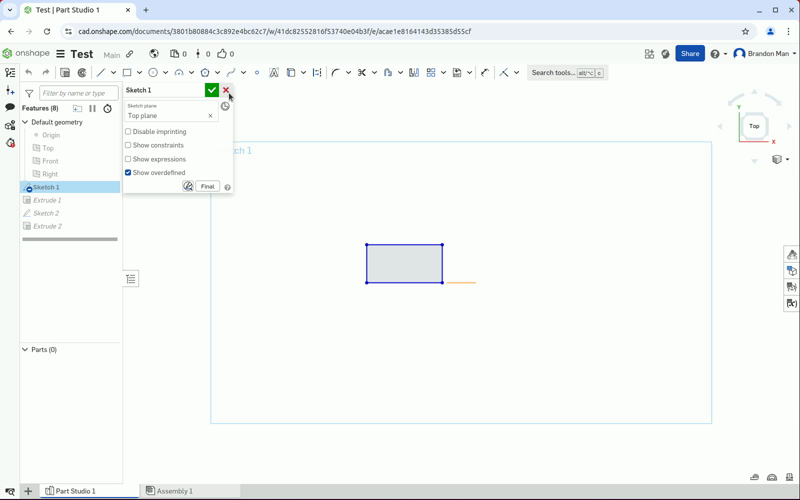
key(shift+s)
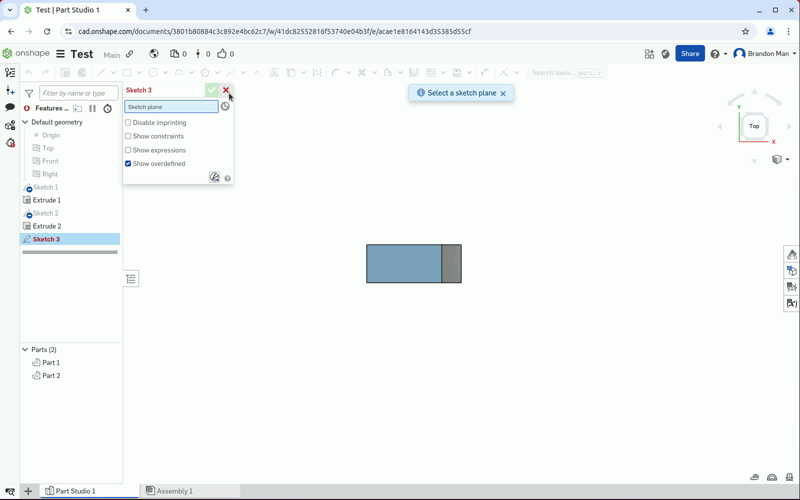
mouse_move(73, 150)
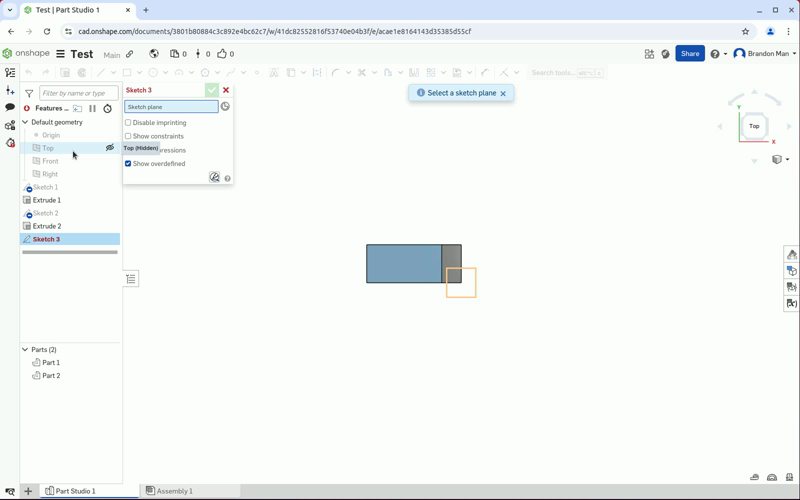
click(73, 150)
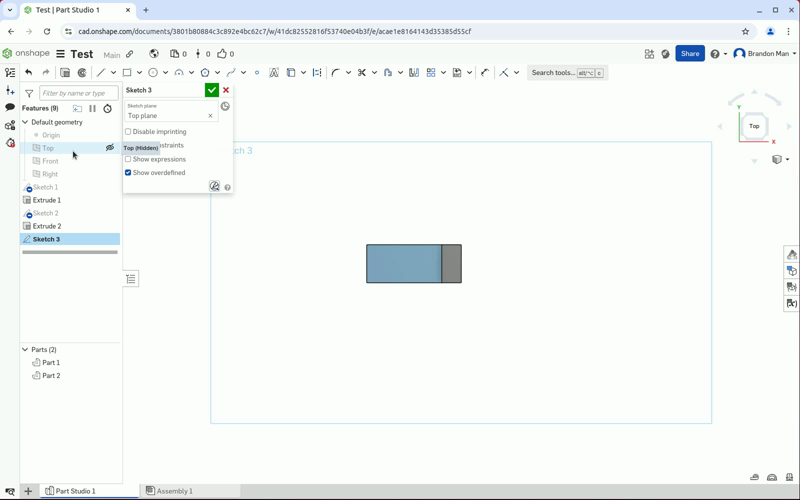
mouse_move(73, 352)
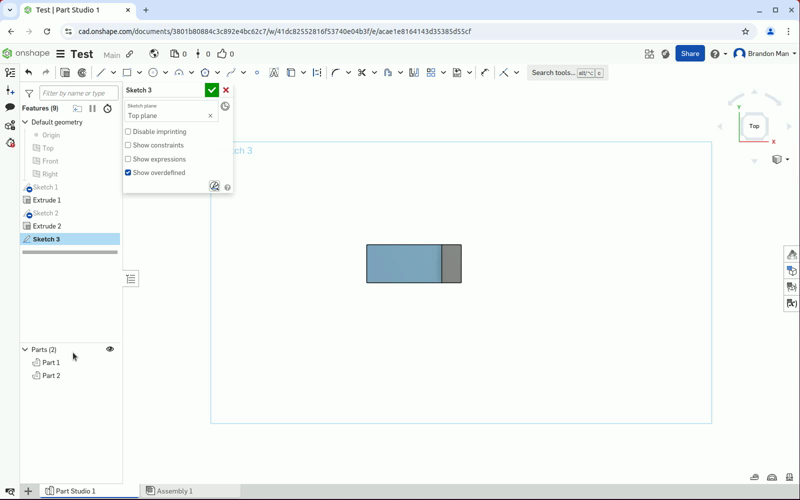
key(y)
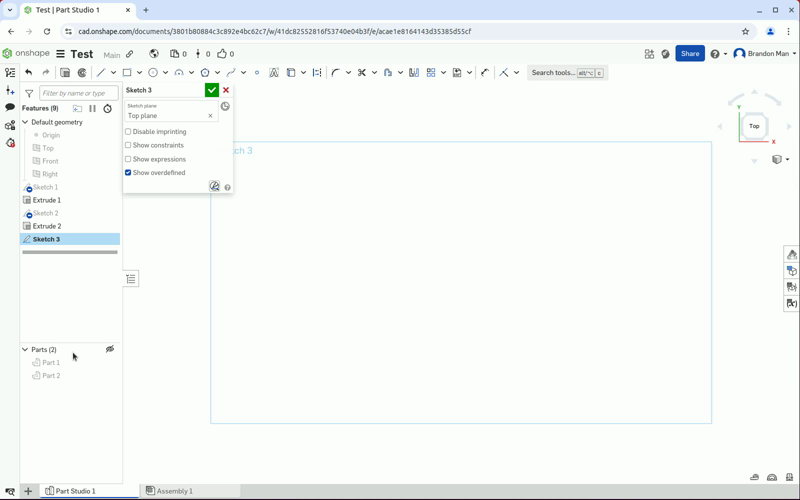
key(l)
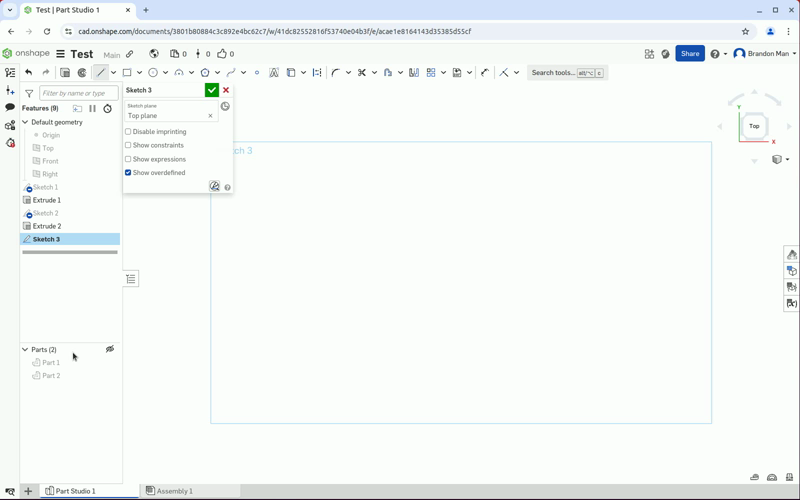
key_down(shift)
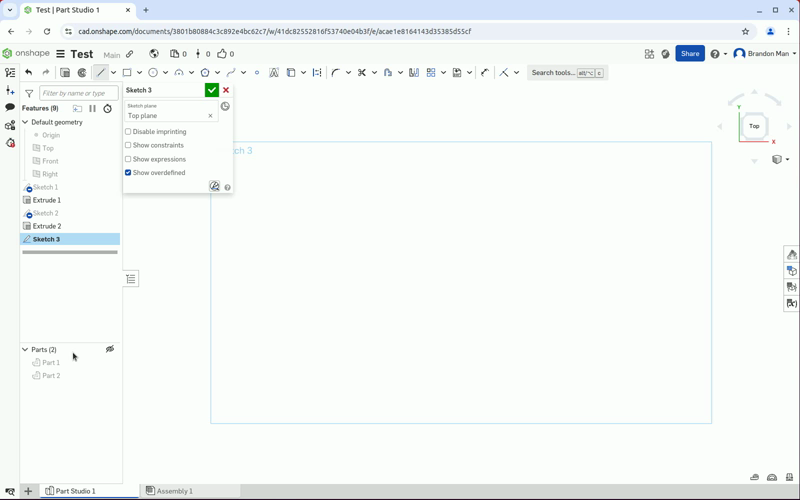
mouse_move(348, 282)
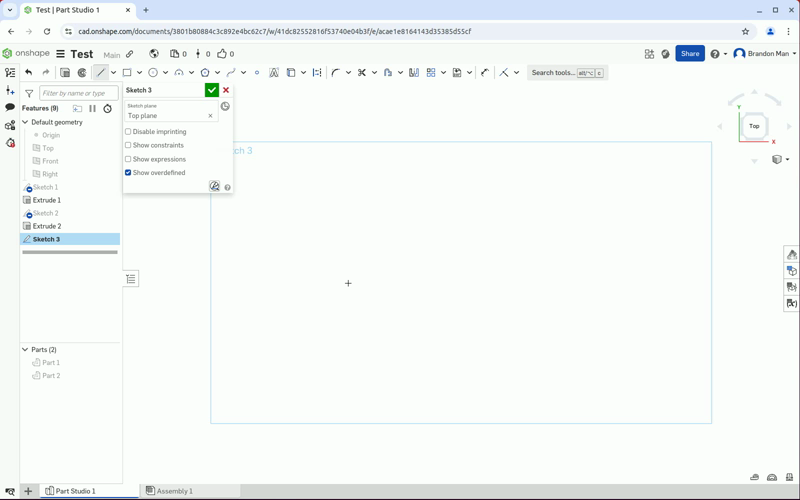
click(348, 282)
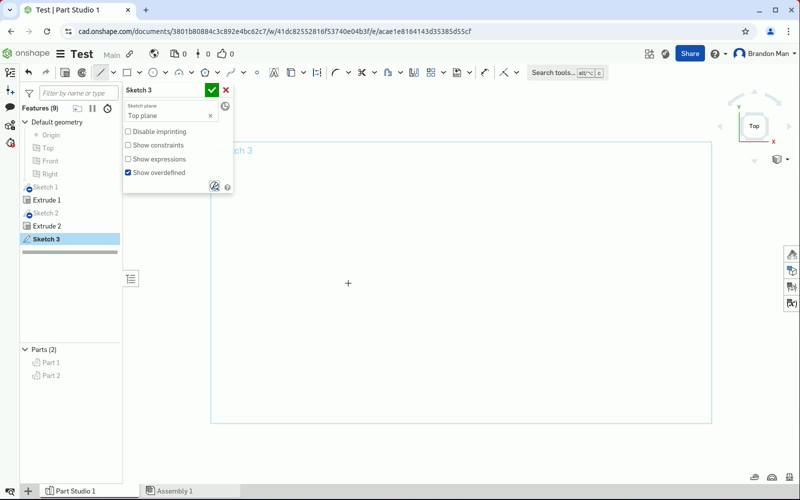
key_up(shift)
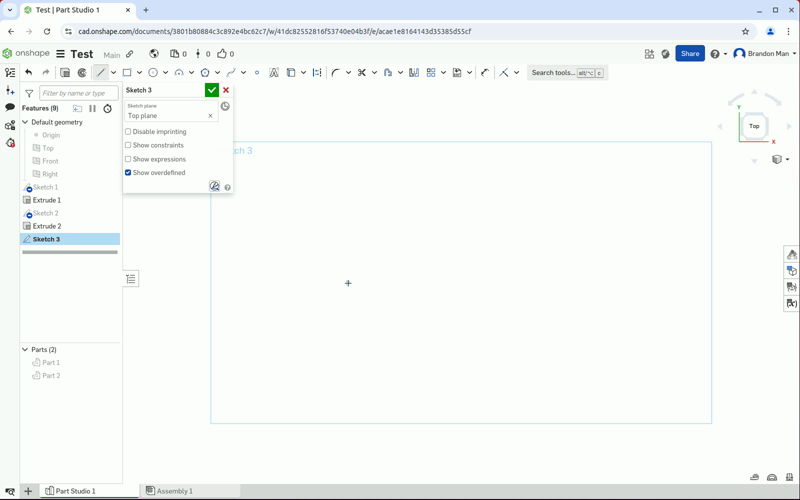
key_down(shift)
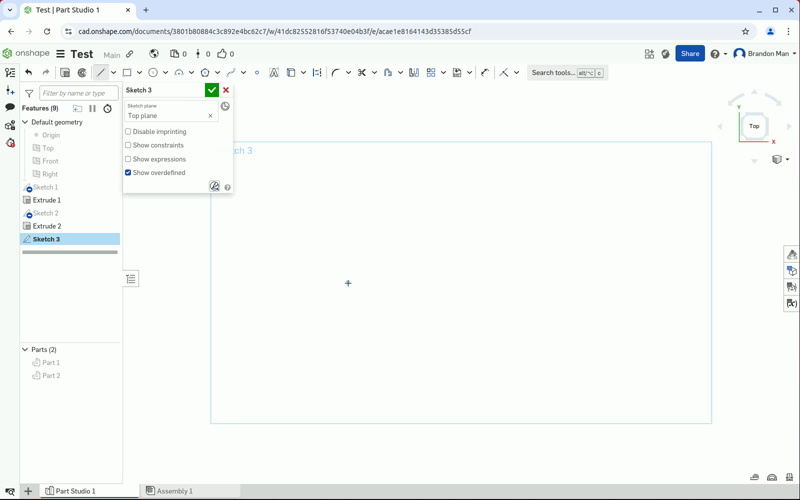
mouse_move(378, 282)
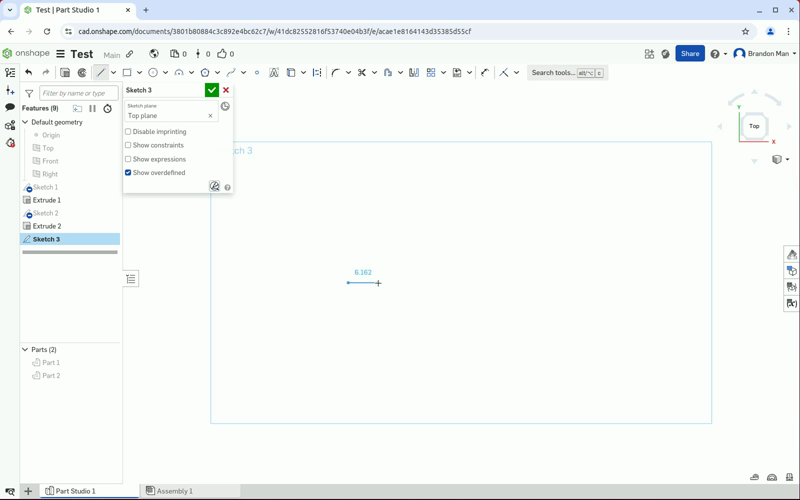
mouse_move(367, 282)
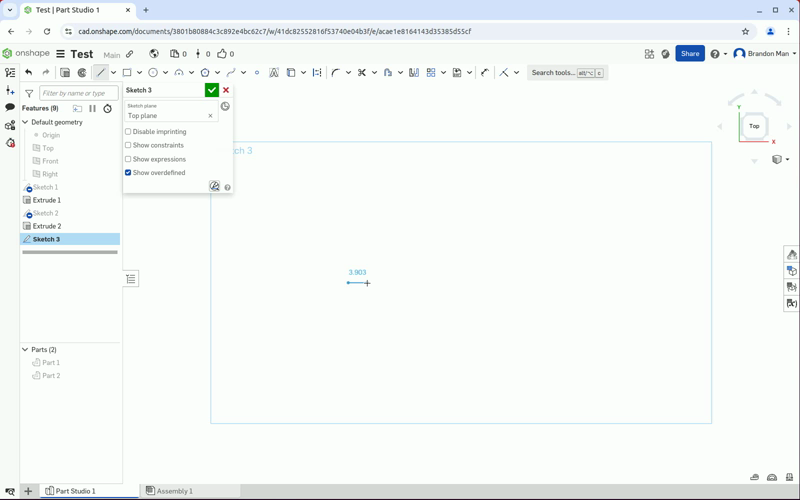
click(367, 282)
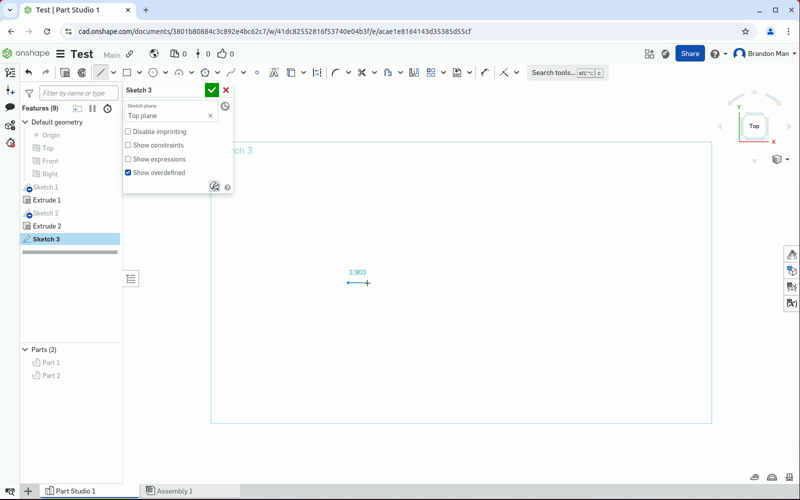
key_up(shift)
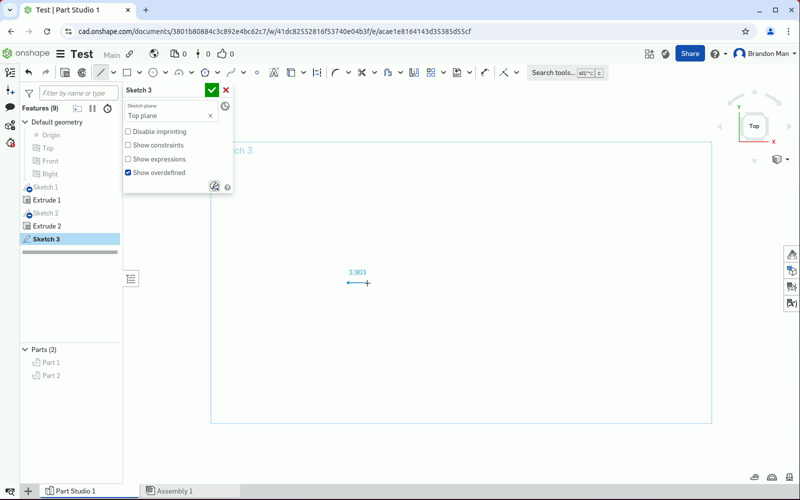
key_down(shift)
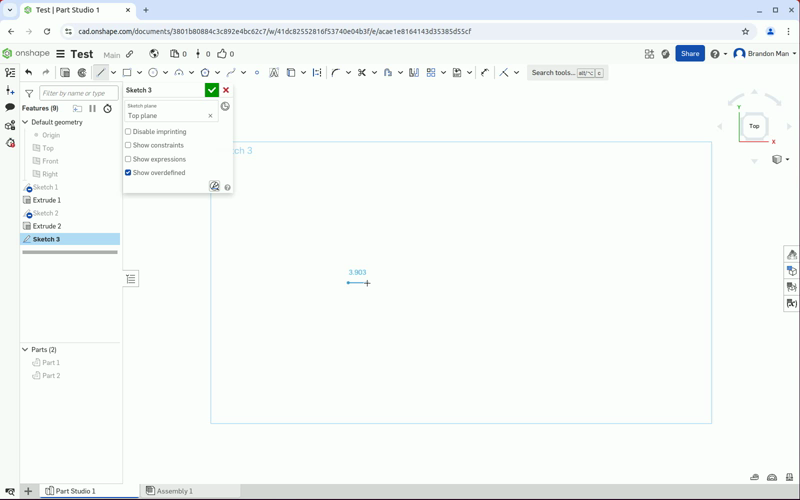
mouse_move(397, 282)
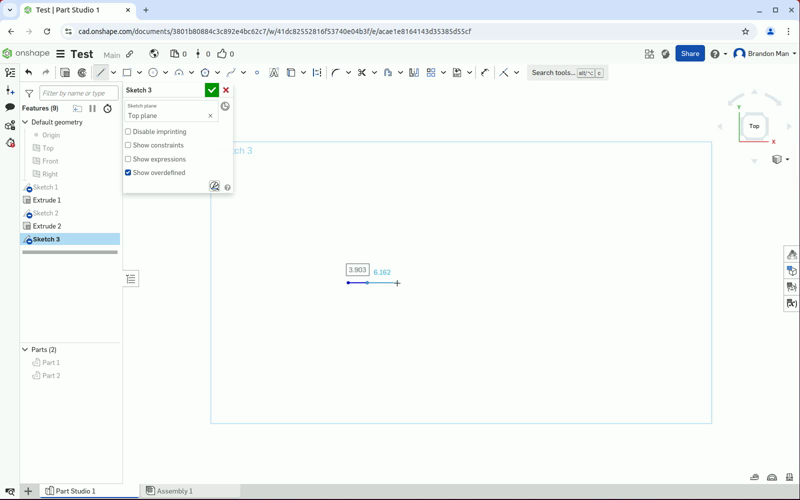
mouse_move(367, 244)
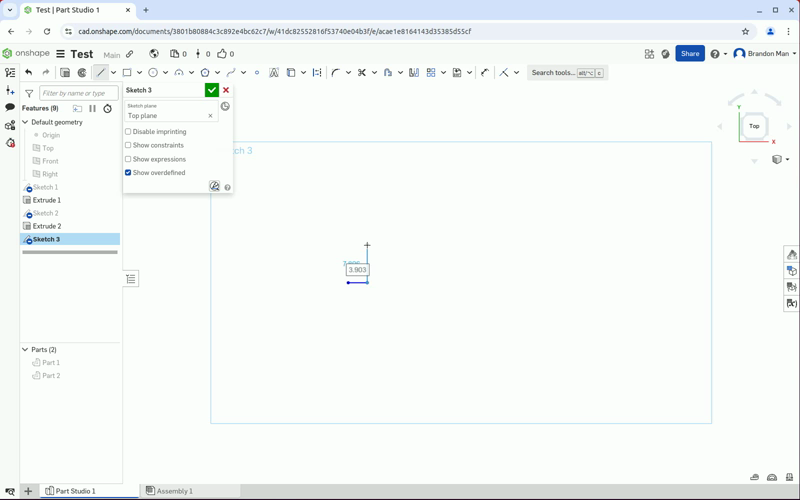
click(367, 244)
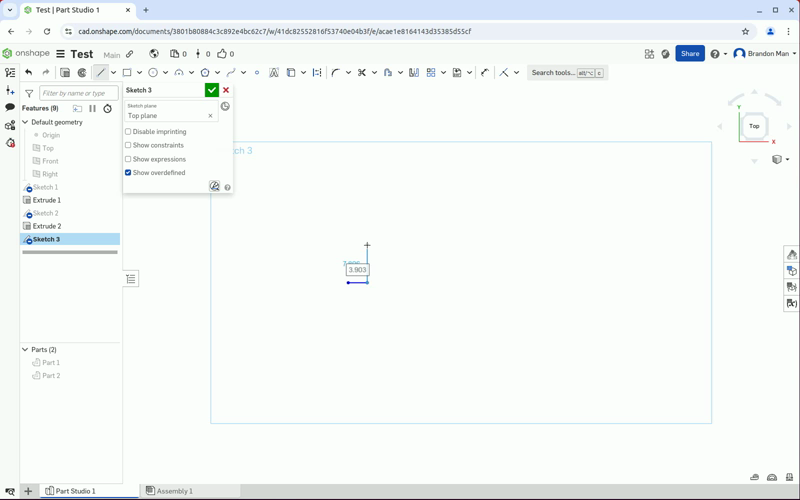
key_up(shift)
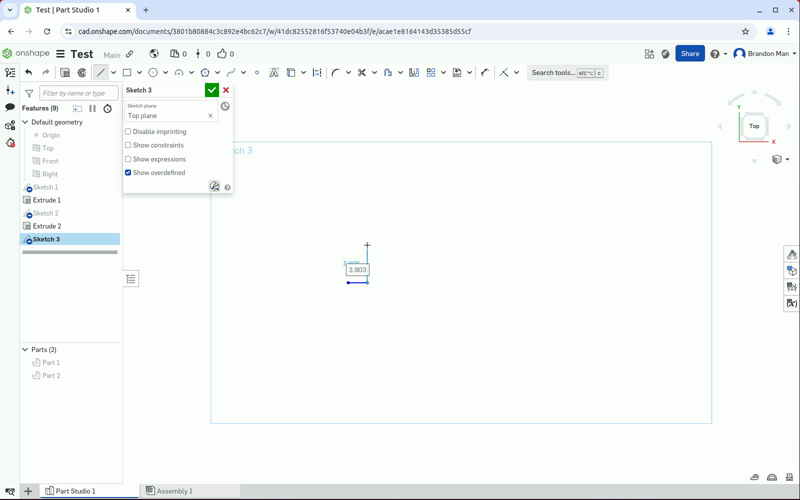
key_down(shift)
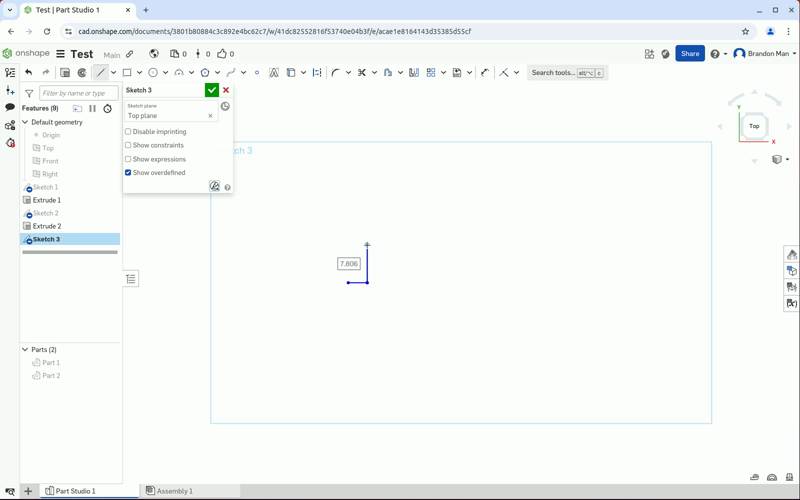
mouse_move(397, 244)
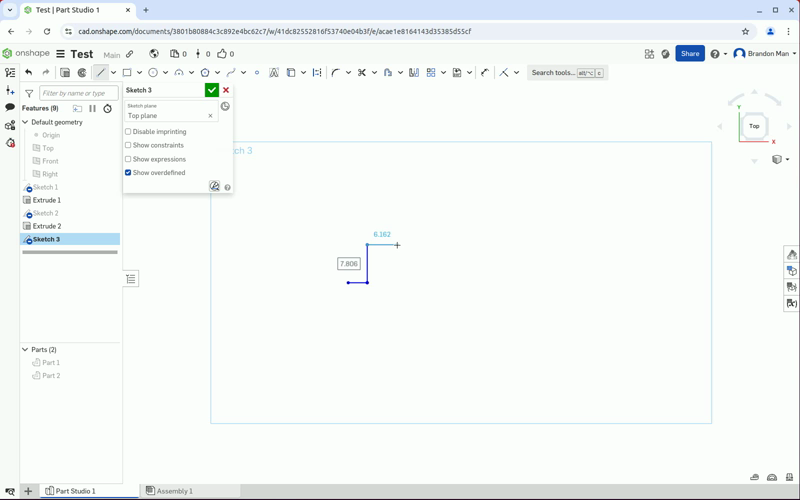
mouse_move(348, 244)
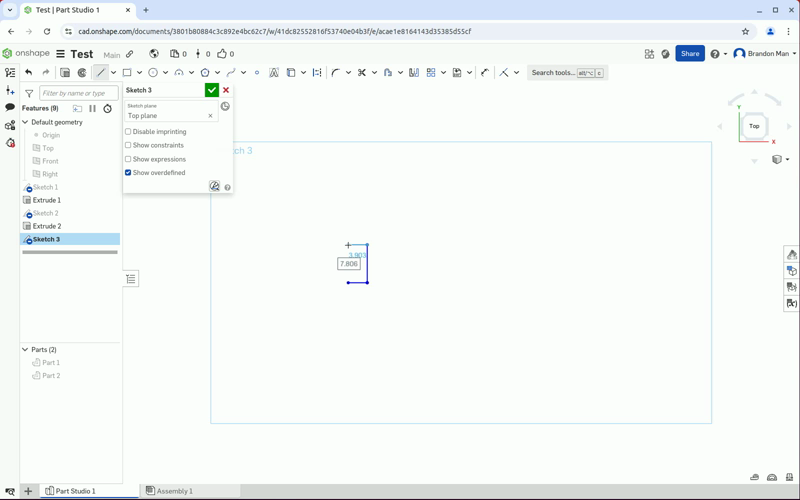
click(348, 244)
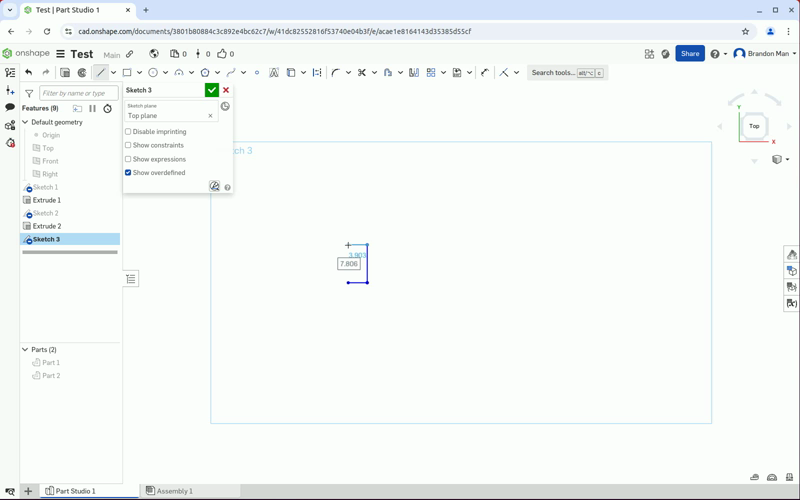
key_up(shift)
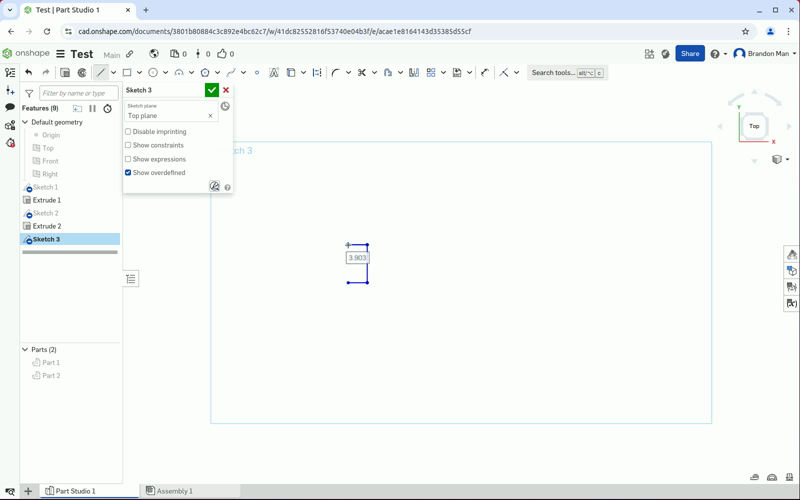
mouse_move(378, 244)
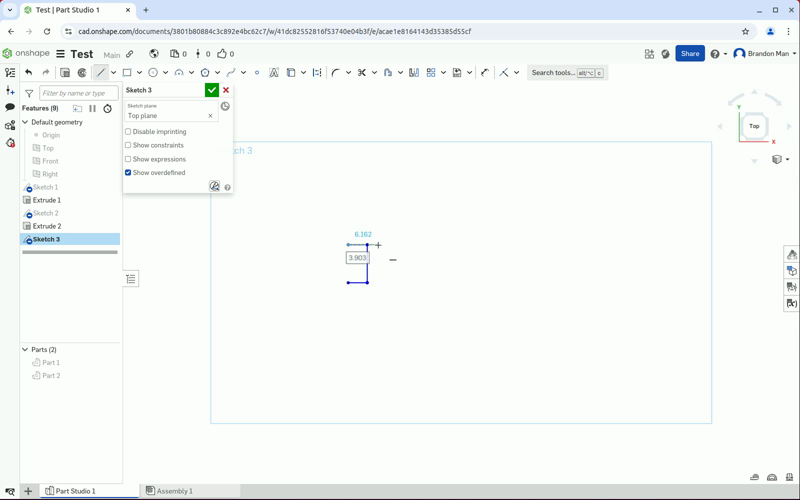
key_down(shift)
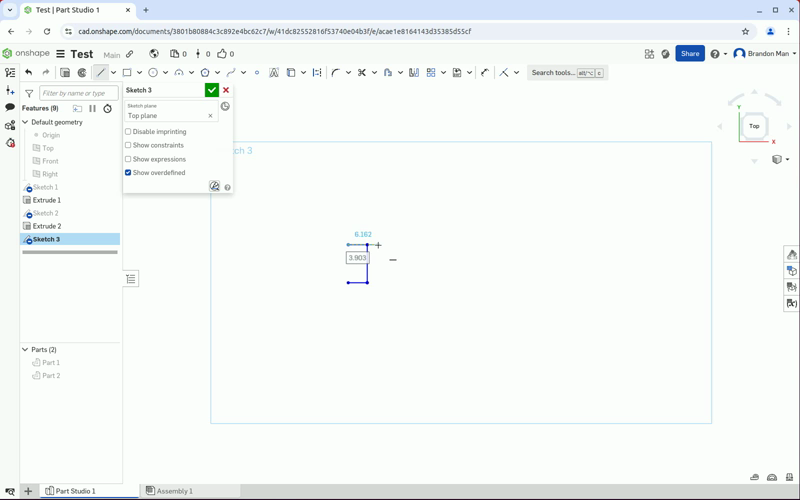
mouse_move(348, 282)
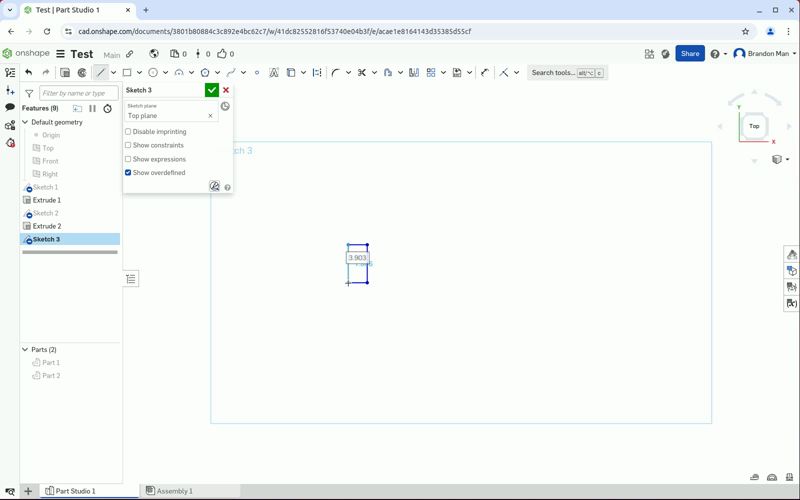
key_up(shift)
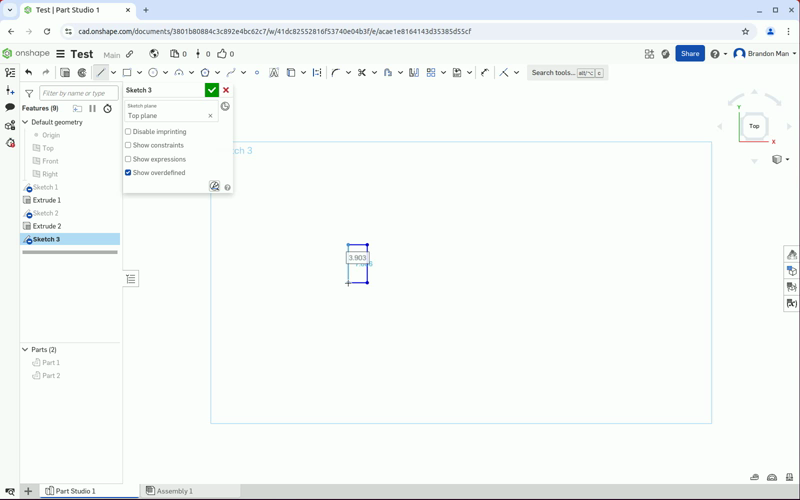
click(348, 282)
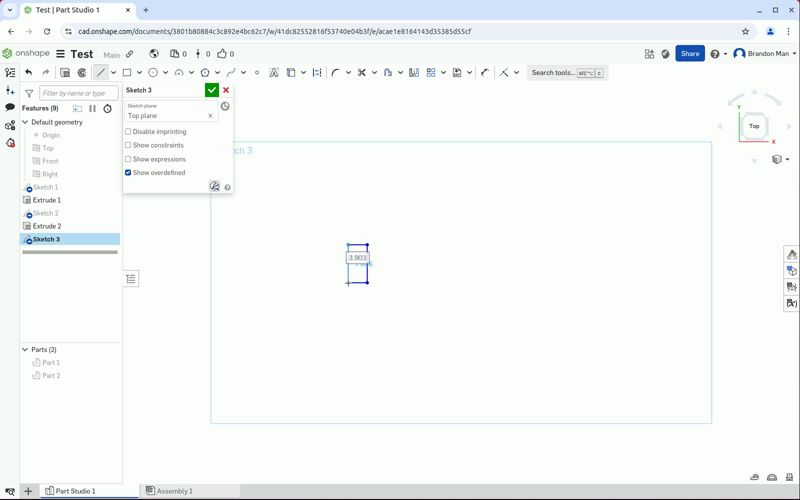
key(esc)
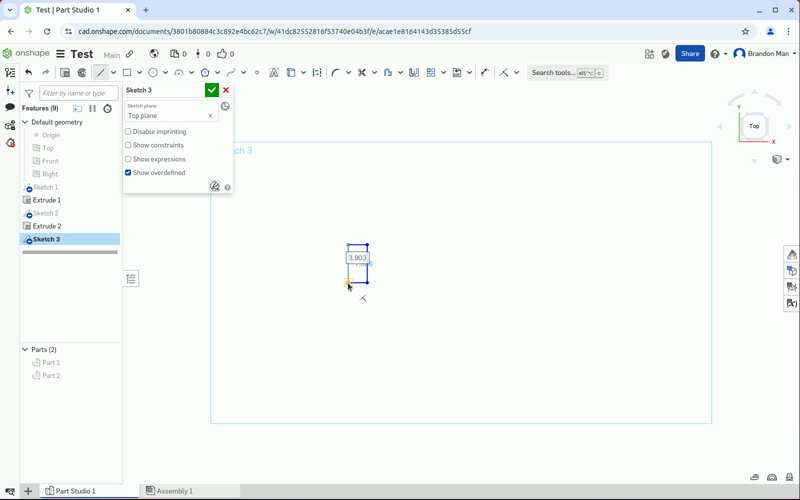
mouse_move(349, 257)
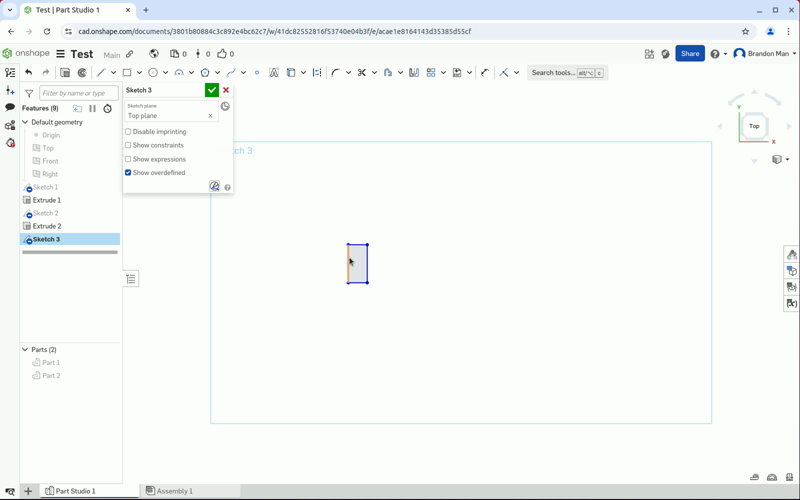
scroll(6)
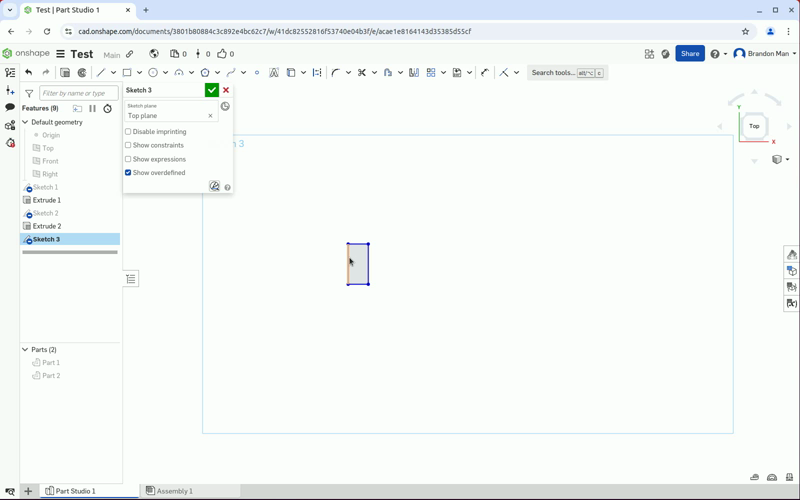
scroll(6)
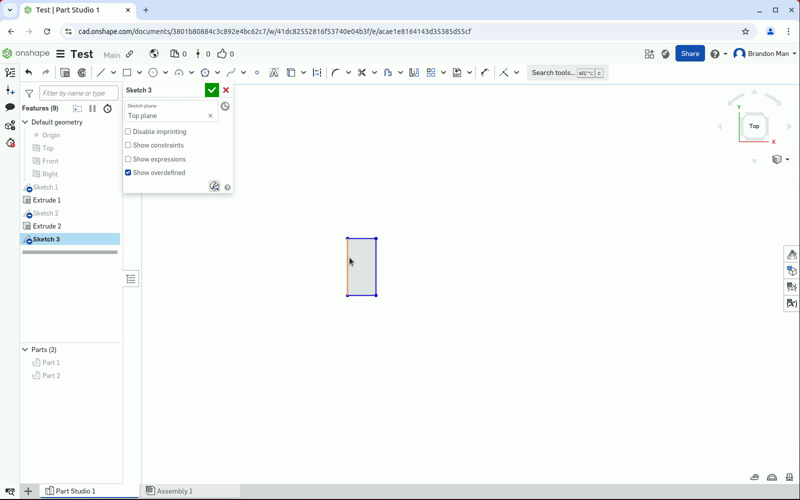
scroll(6)
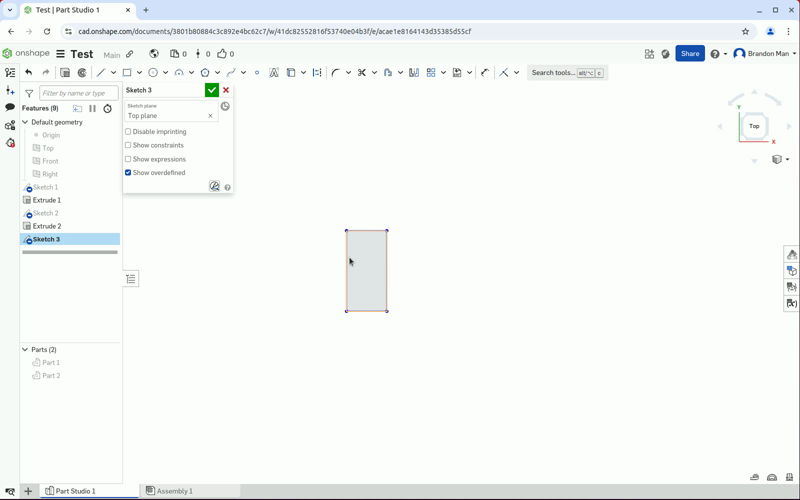
scroll(6)
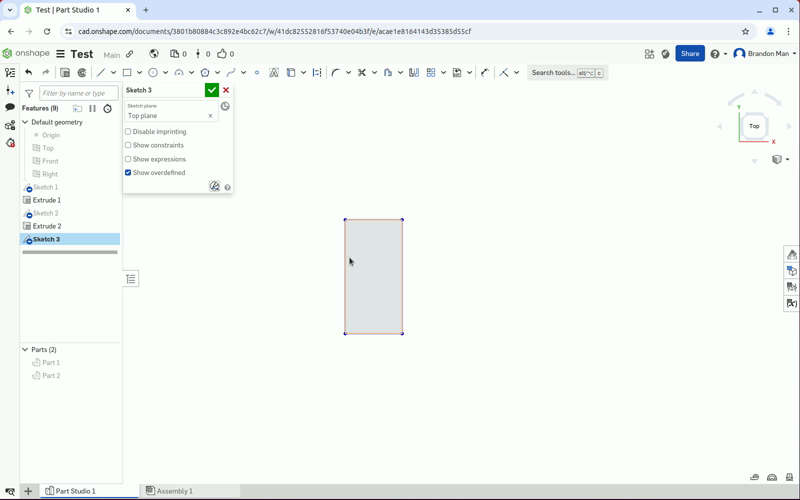
scroll(6)
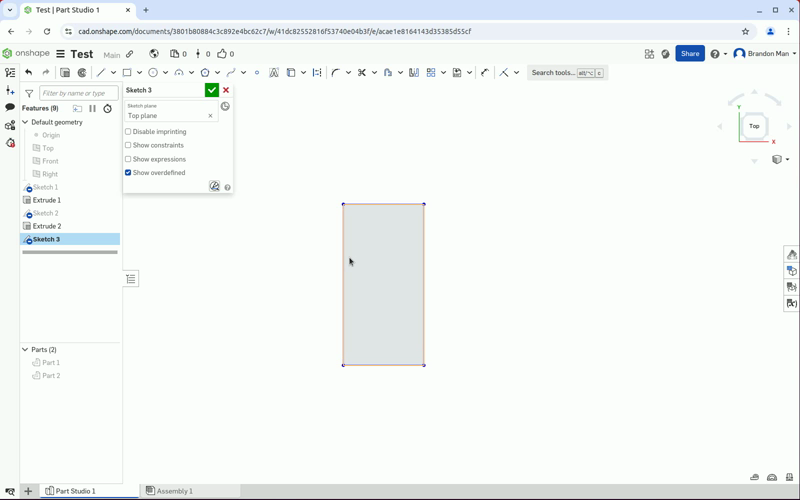
scroll(6)
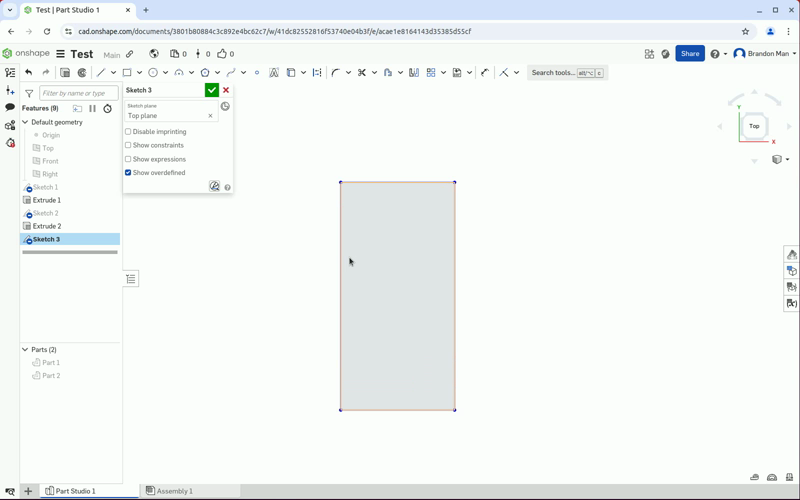
scroll(6)
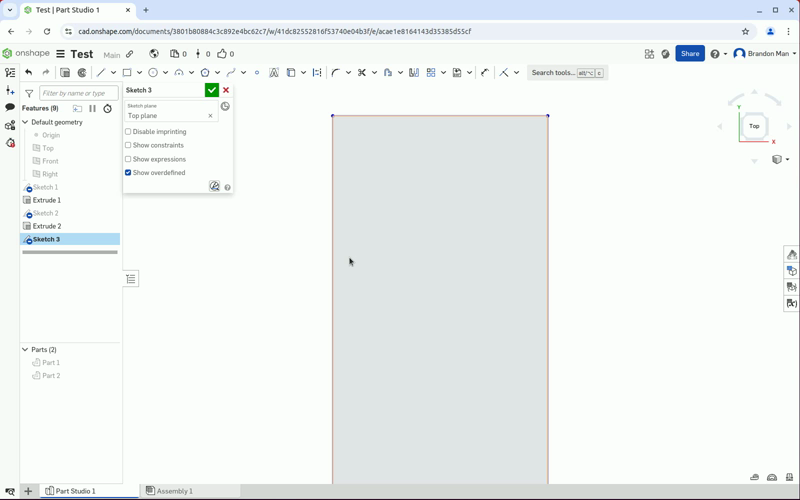
click(349, 257)
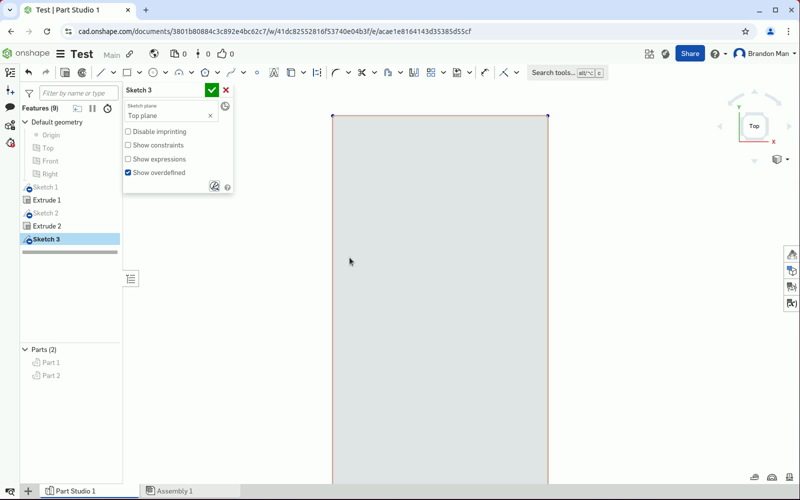
scroll(-6)
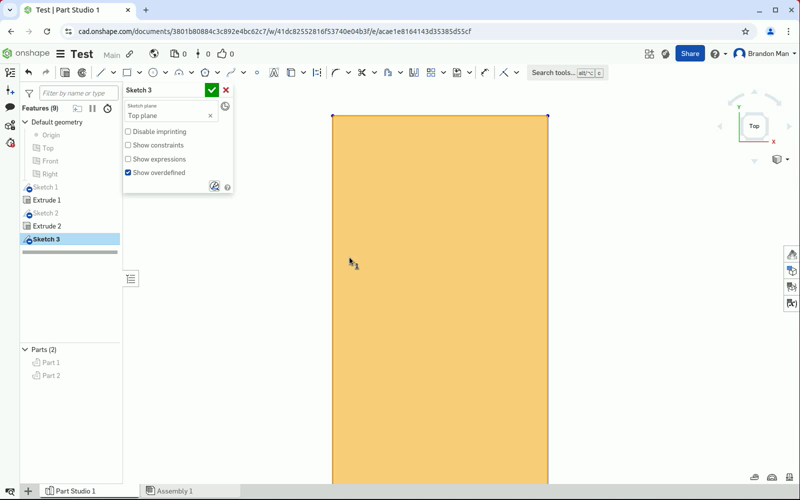
scroll(-6)
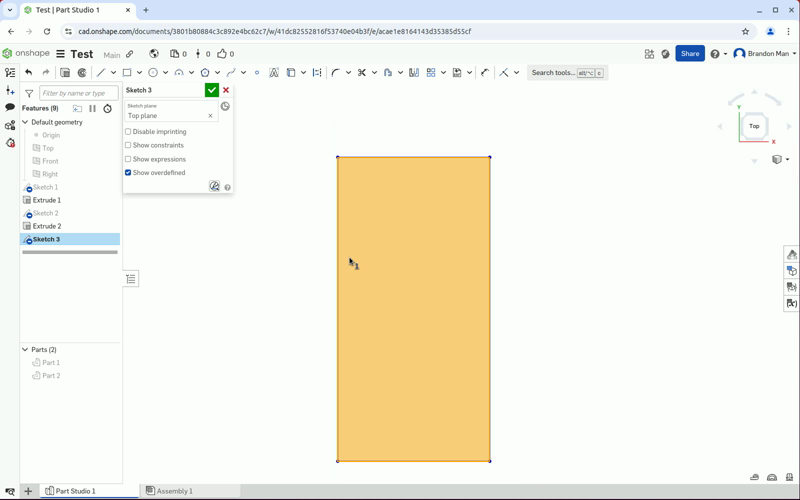
scroll(-6)
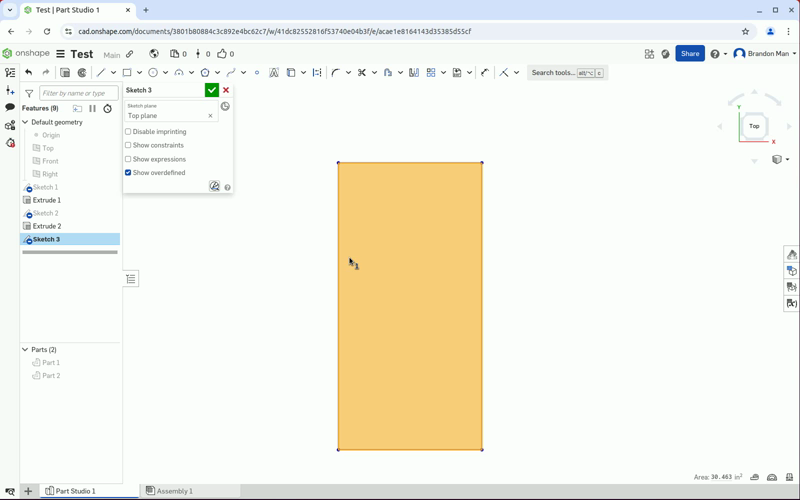
scroll(-6)
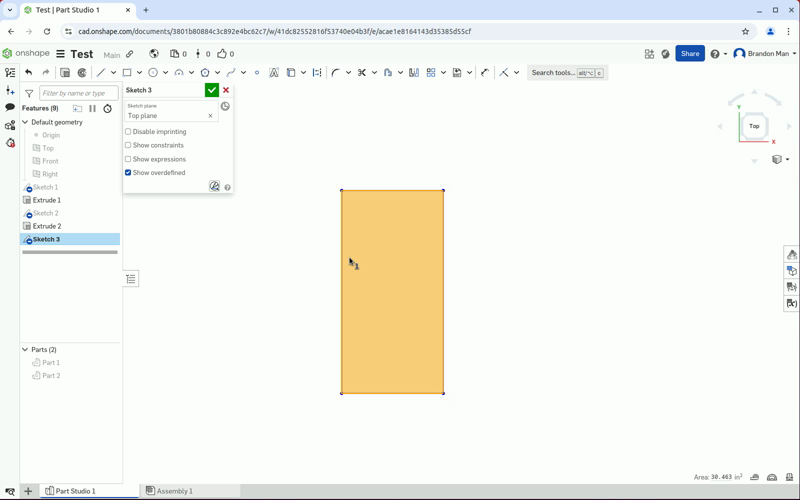
scroll(-6)
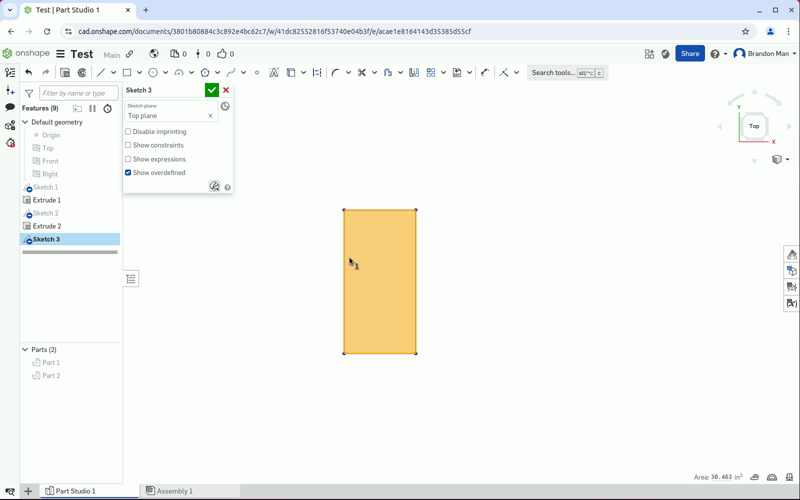
scroll(-6)
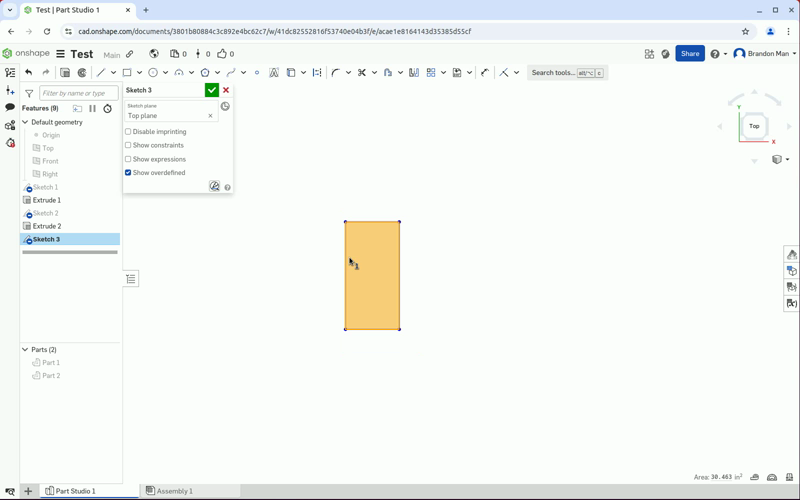
scroll(-6)
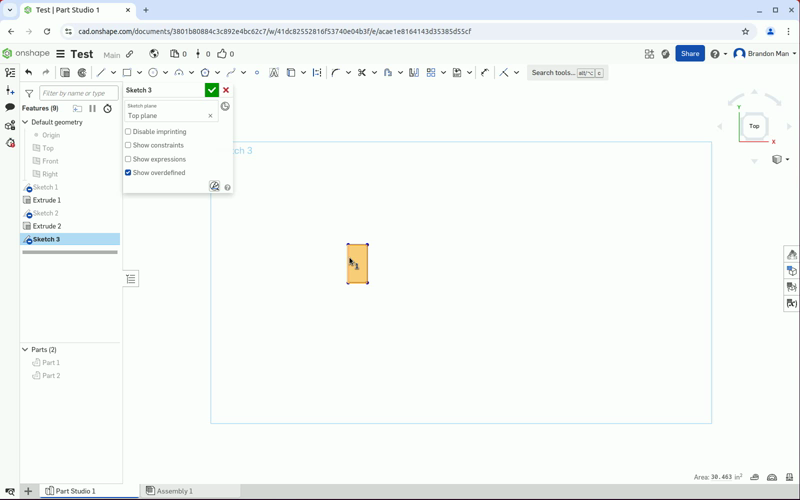
mouse_move(73, 352)
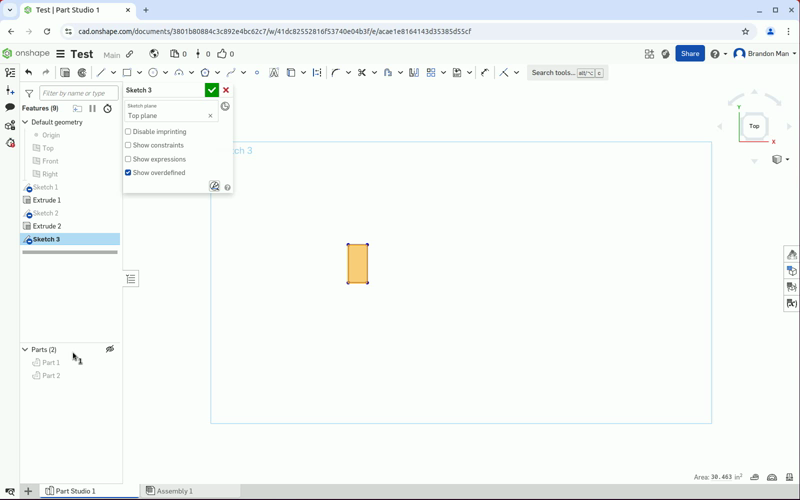
key(shift+y)
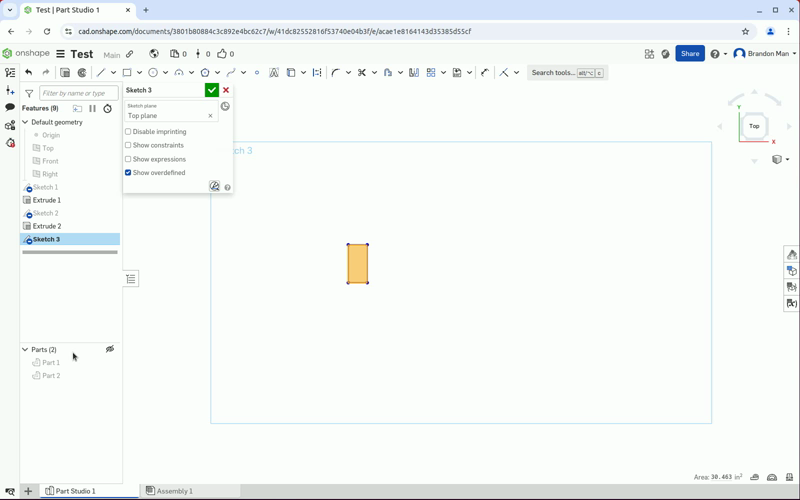
key(shift+e)
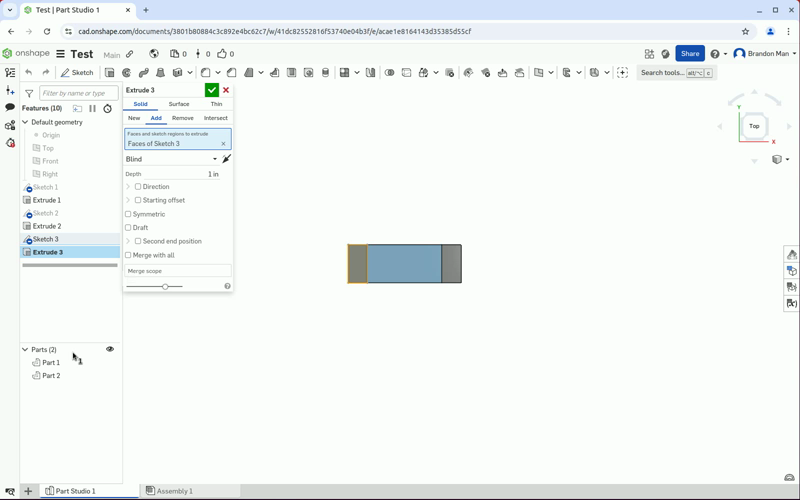
mouse_move(143, 106)
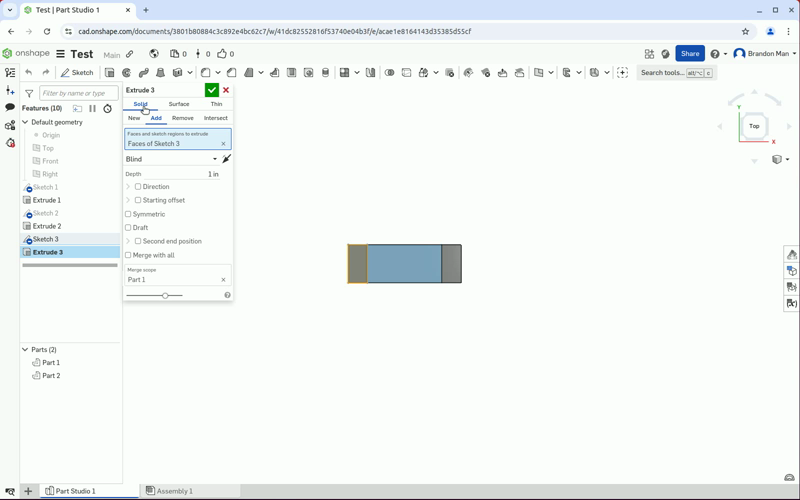
click(143, 106)
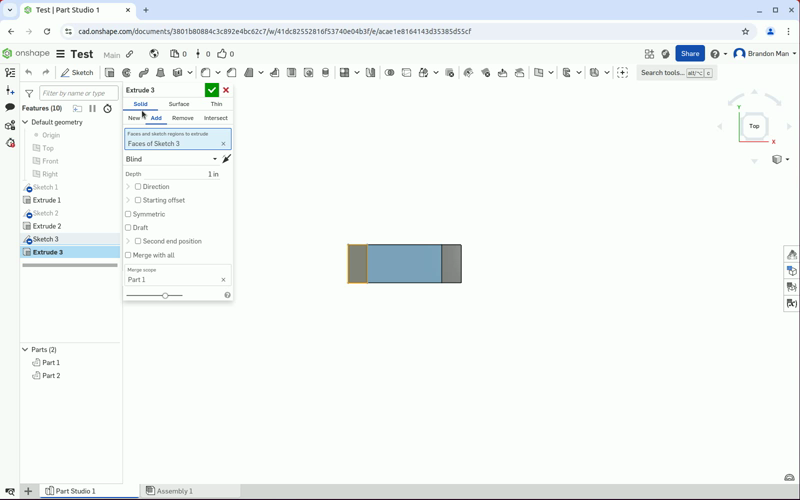
mouse_move(137, 120)
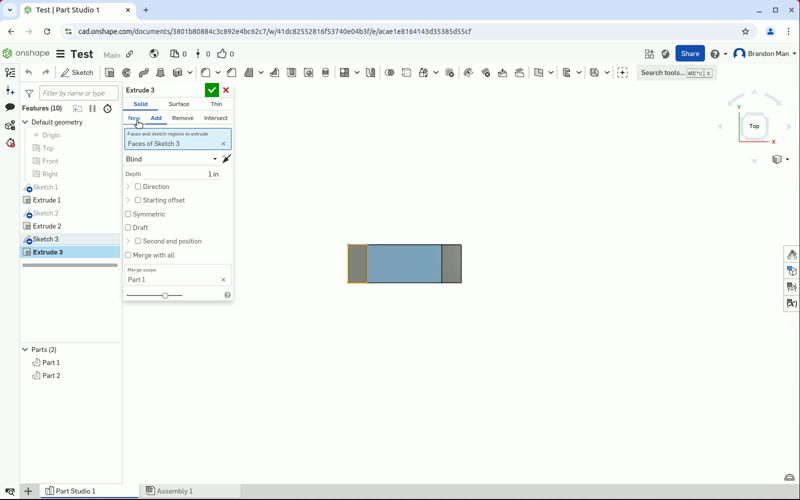
click(137, 120)
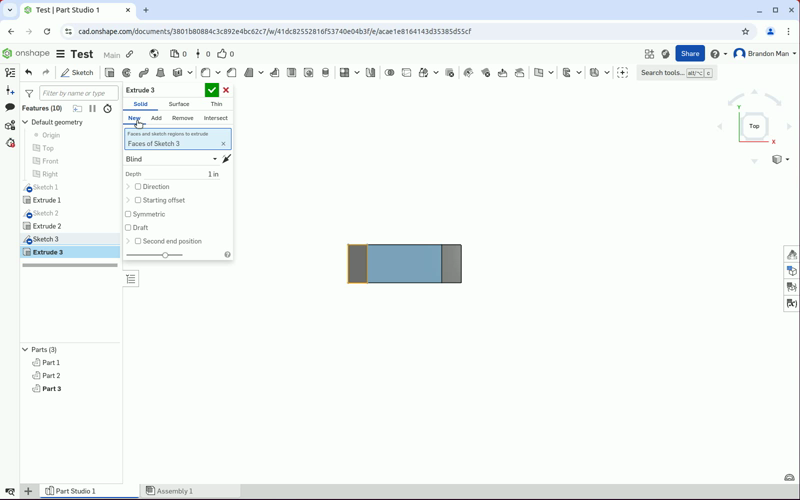
key(tab, 4)
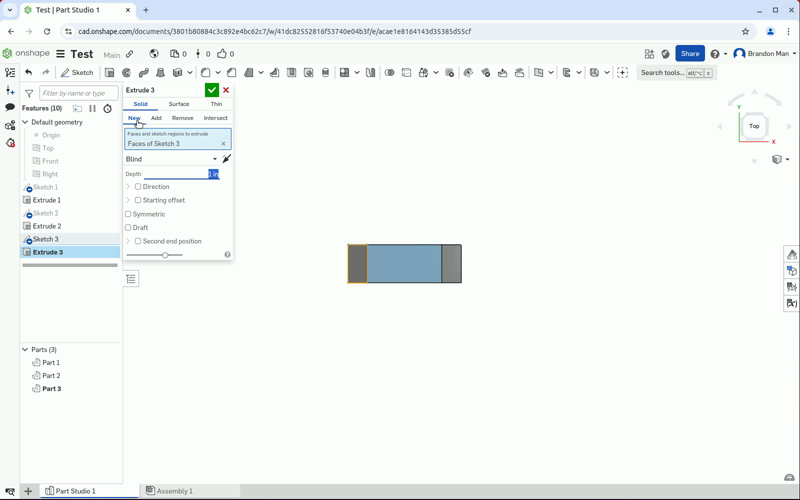
text(7.703)
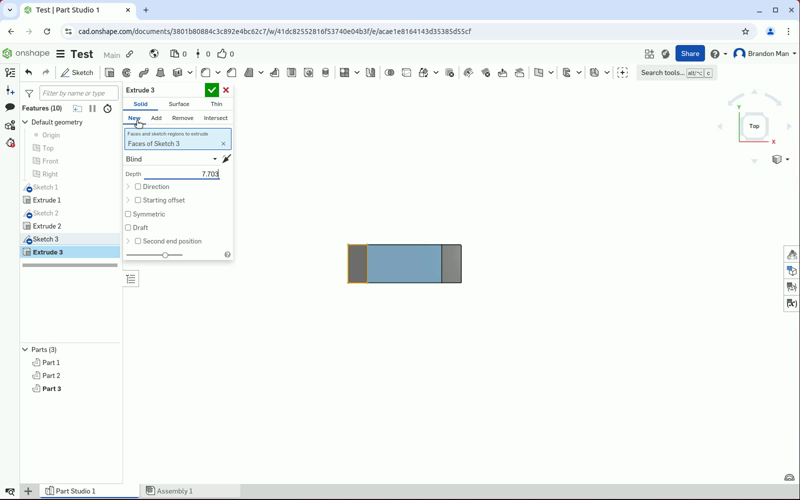
key(enter)
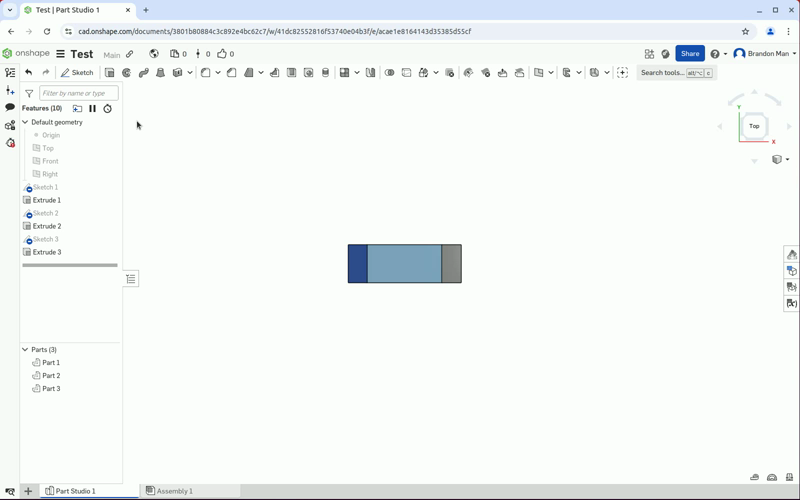
key(shift+h)
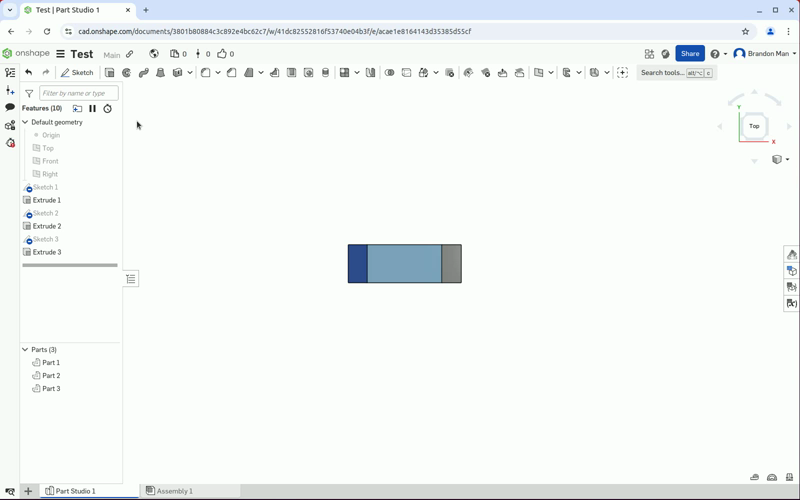
key(shift+h)
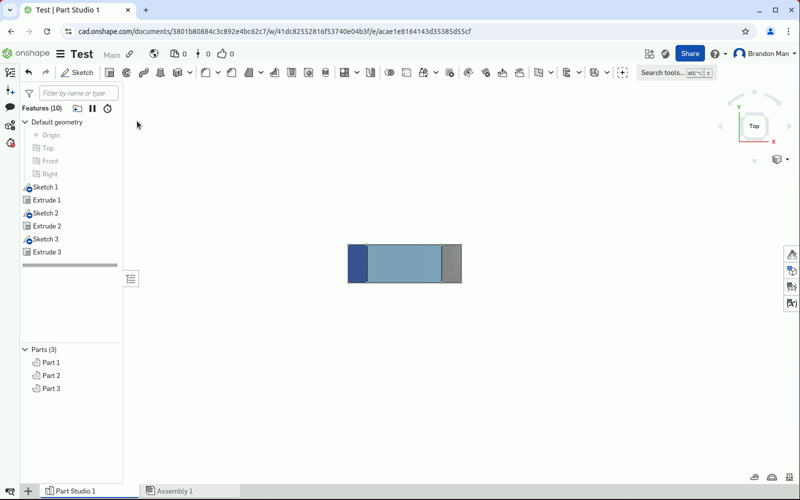
key(shift+7)
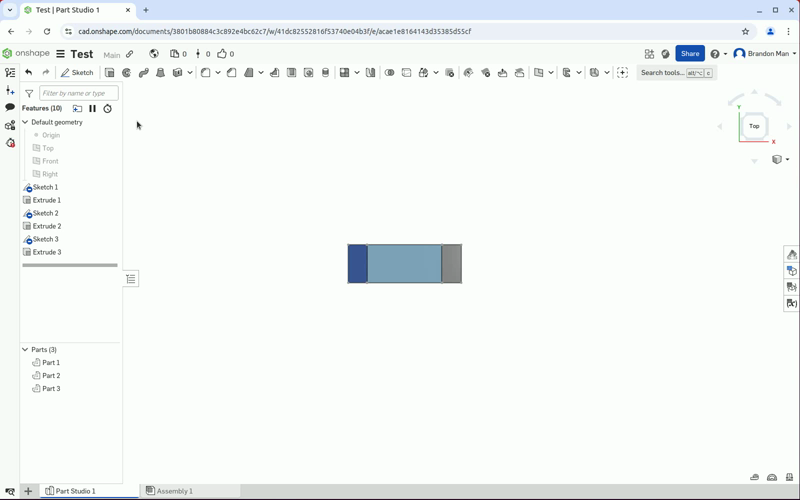
key(up, 3)
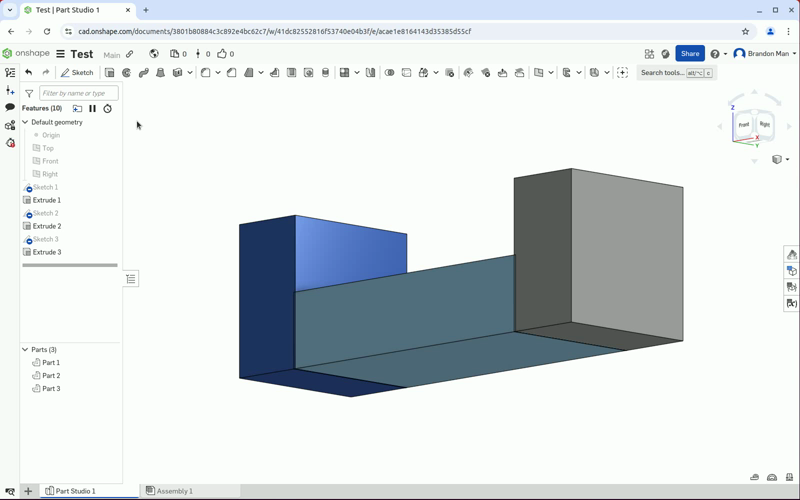
key(left, 3)
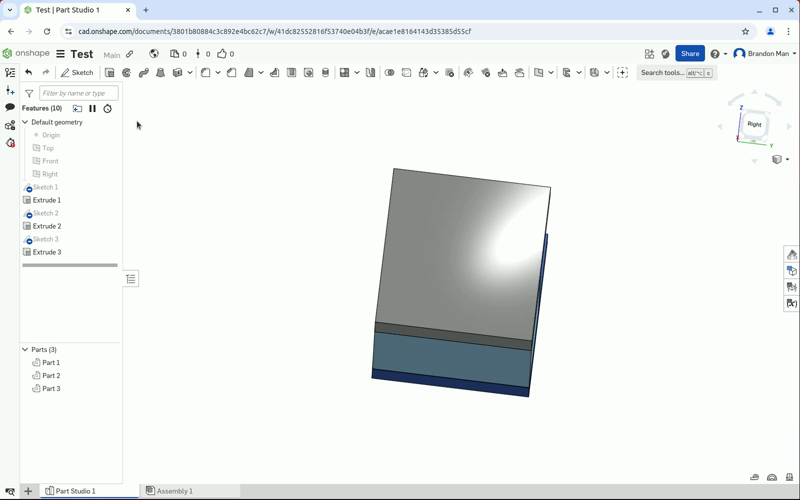
key(right, 3)
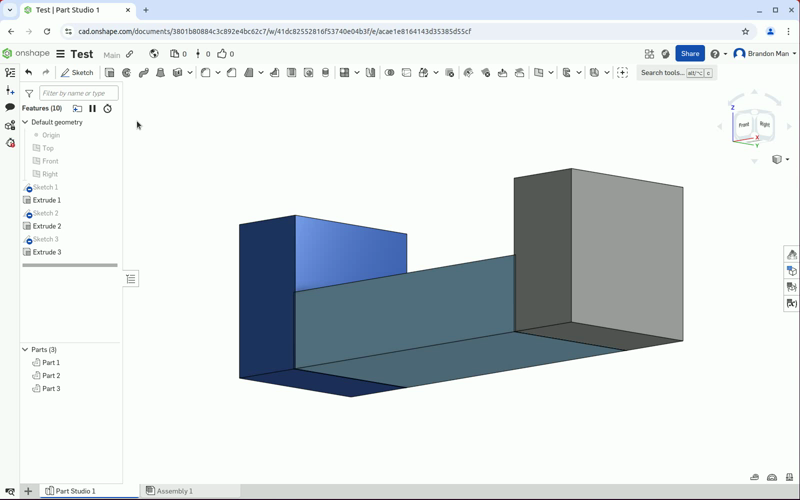
key(down, 3)
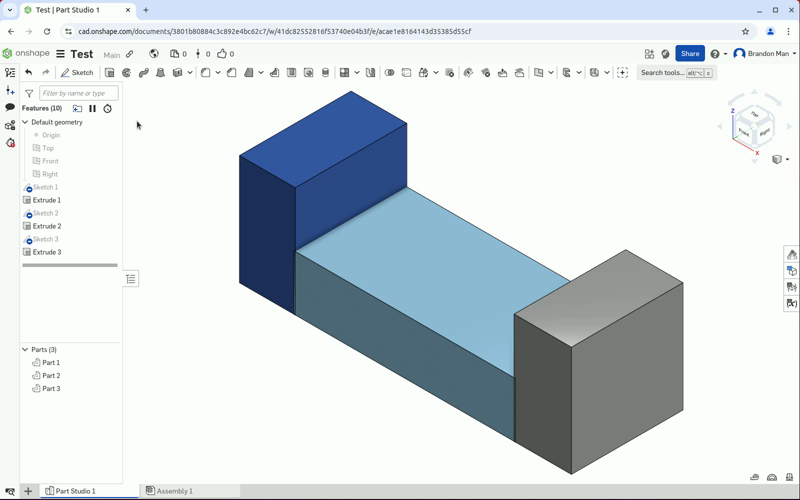
mouse_move(73, 189)
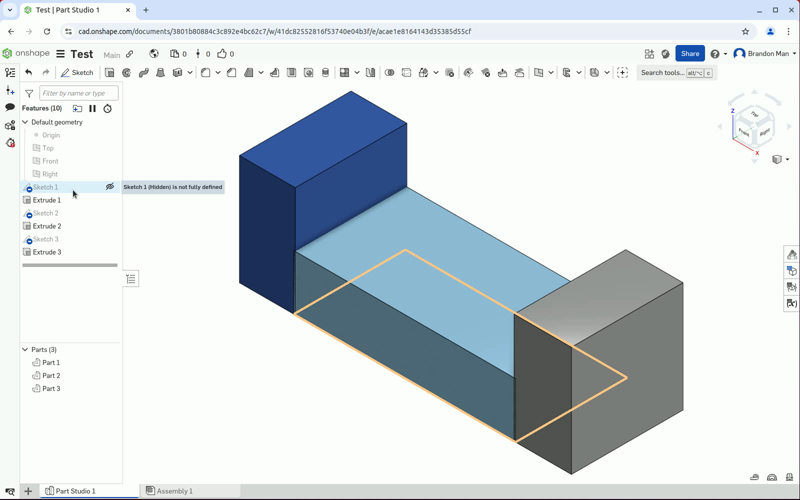
click(73, 189)